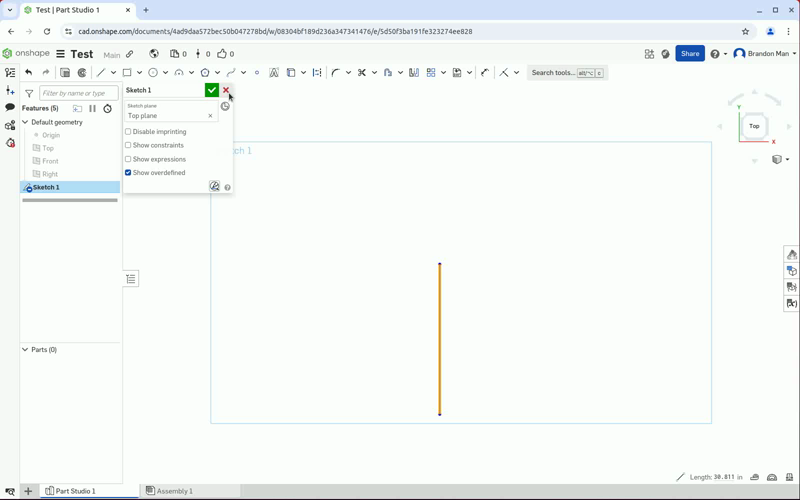
key(shift+h)
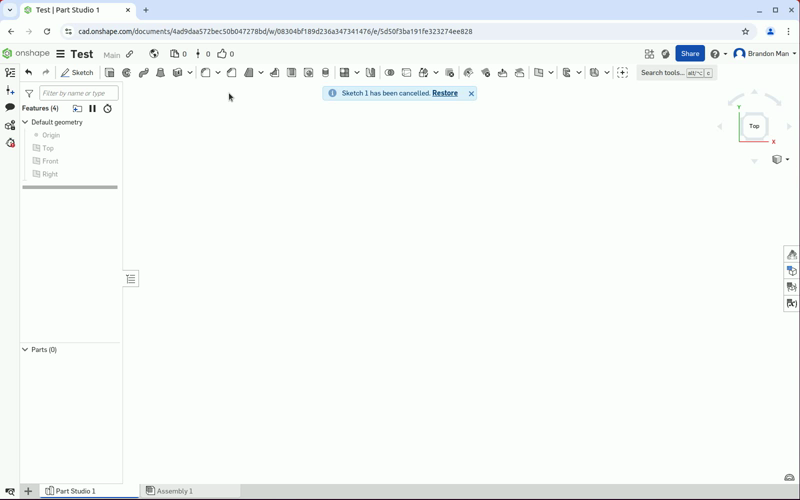
mouse_move(73, 352)
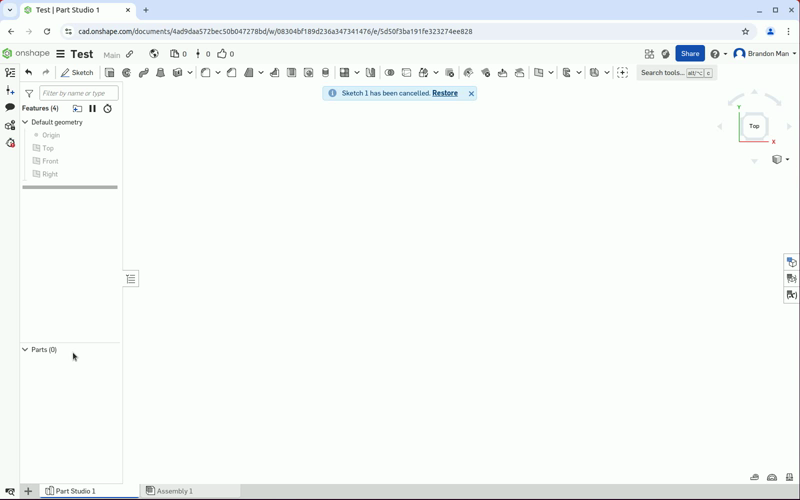
key(y)
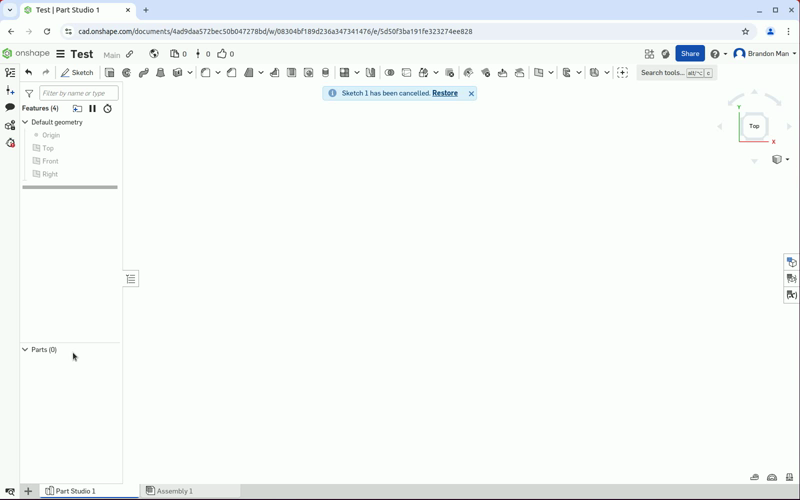
key(shift+p)
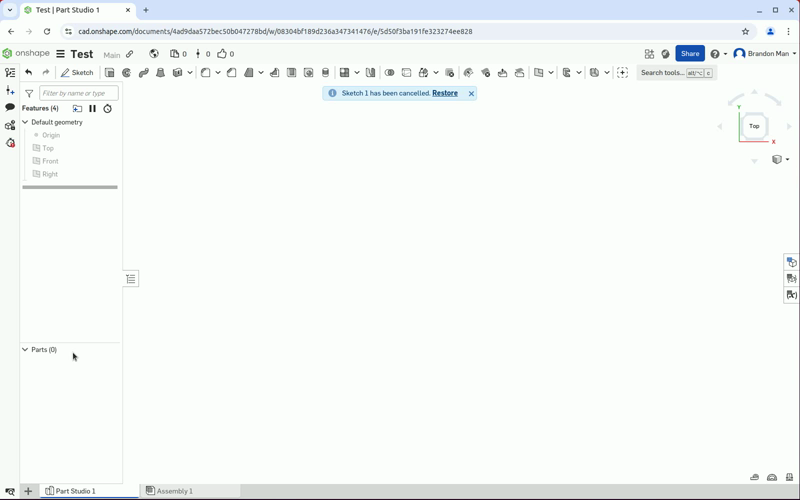
key(space)
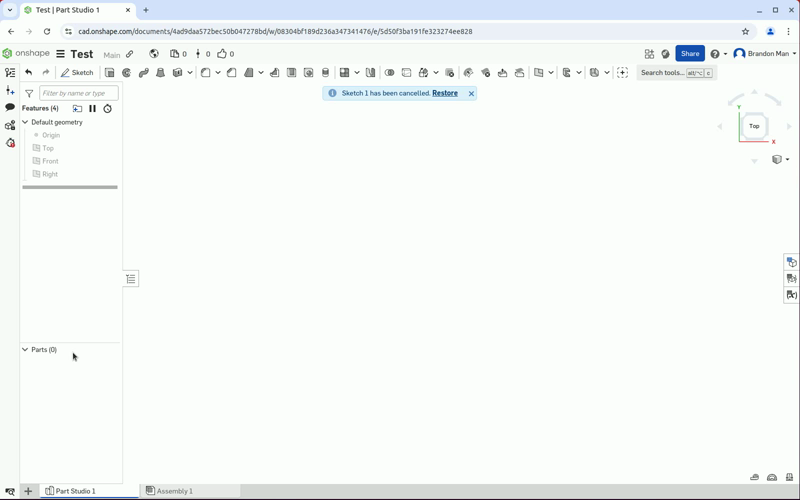
key_down(shift)
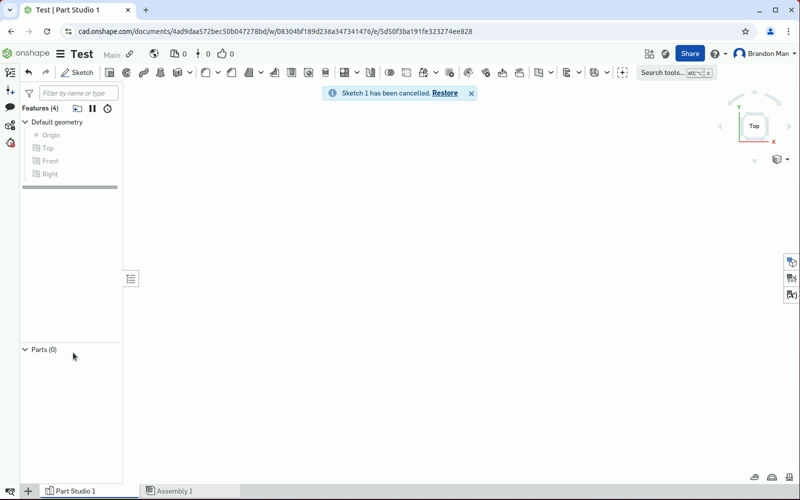
key(up)
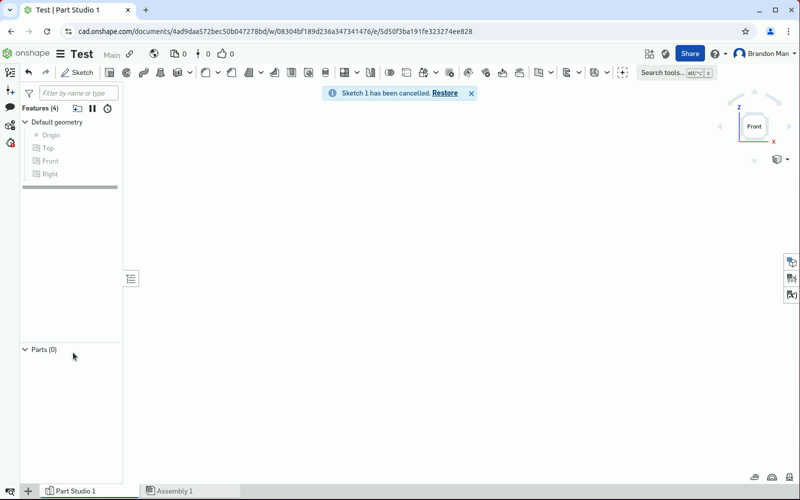
key_up(shift)
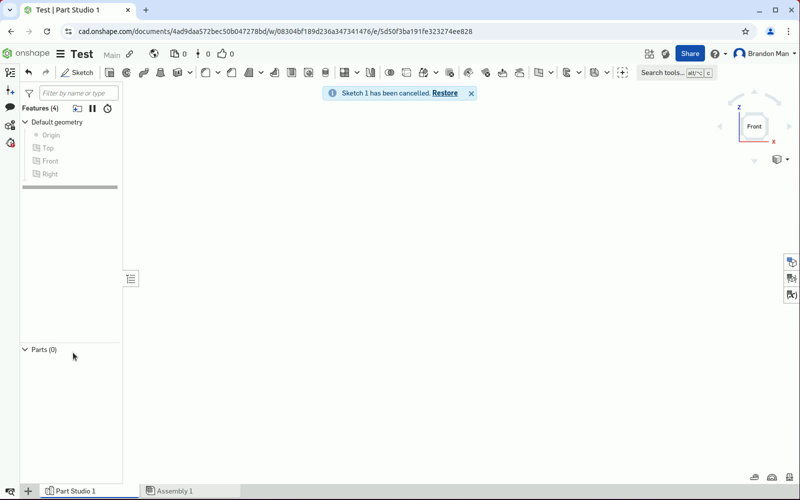
key(space)
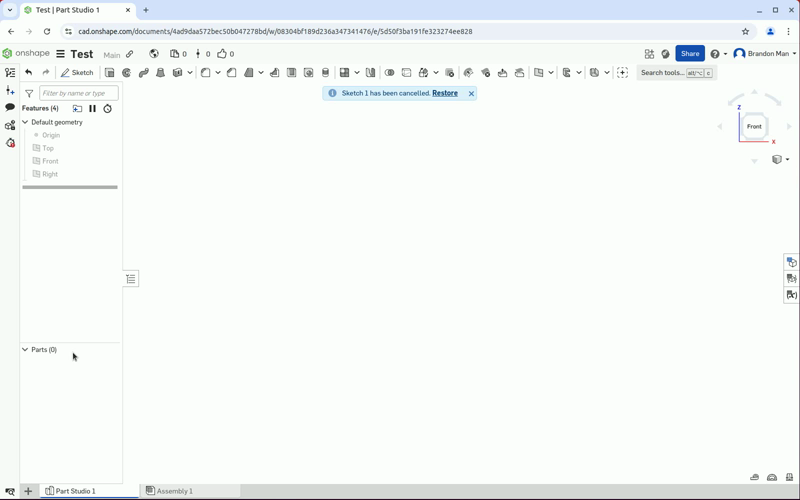
key_down(shift)
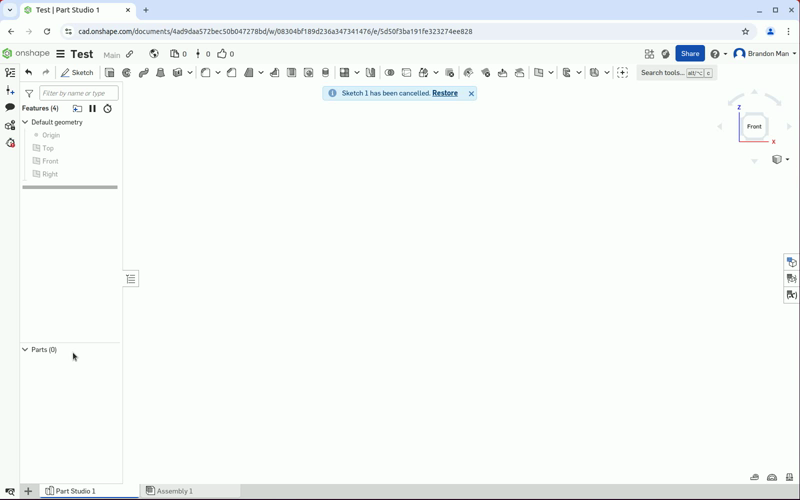
key(left)
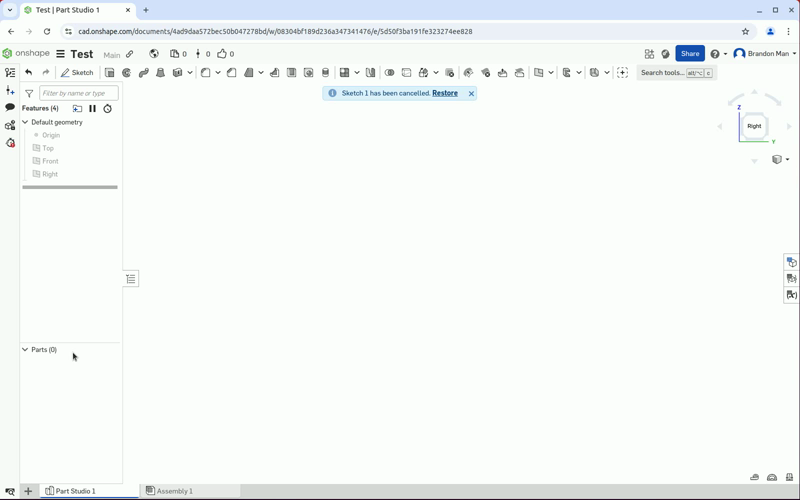
key_up(shift)
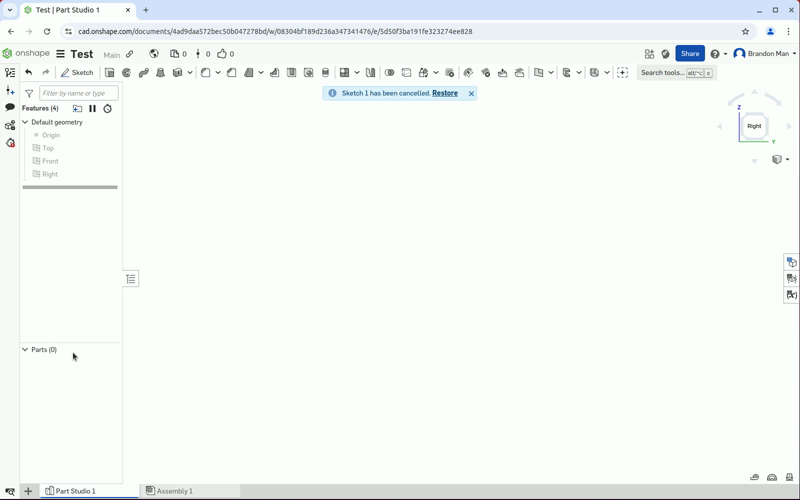
mouse_move(73, 352)
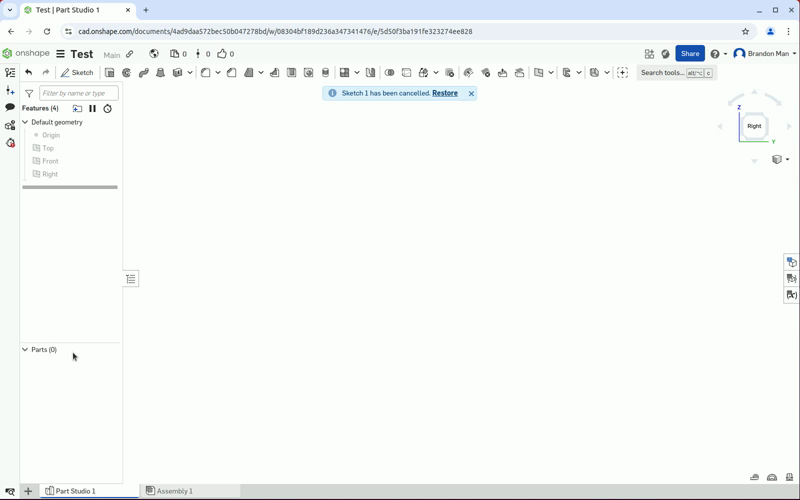
key(shift+y)
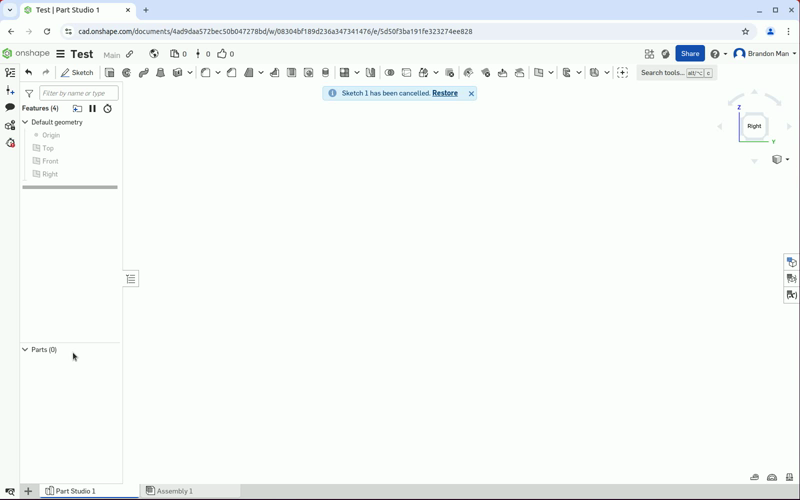
key(shift+s)
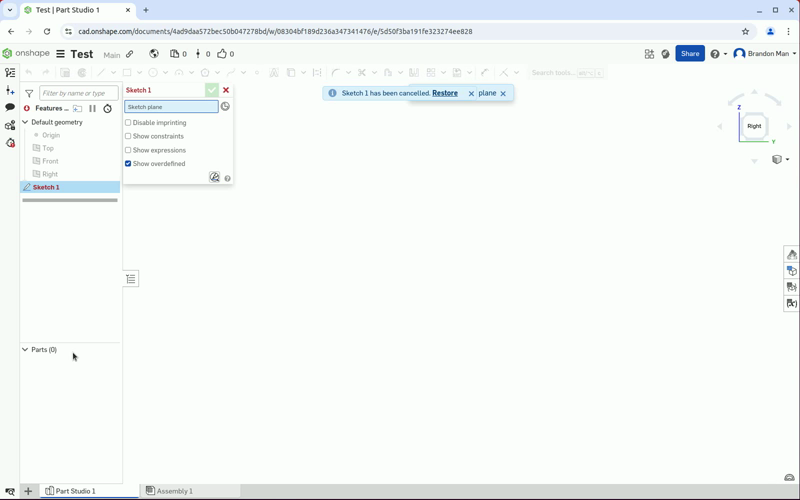
mouse_move(73, 176)
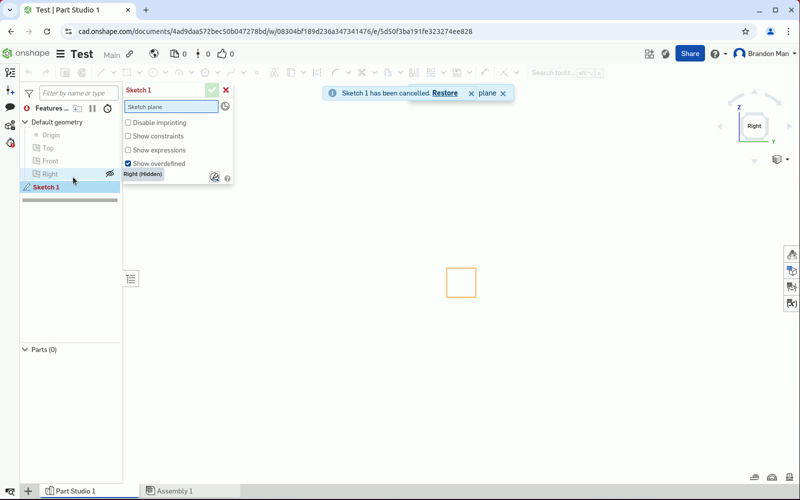
click(73, 176)
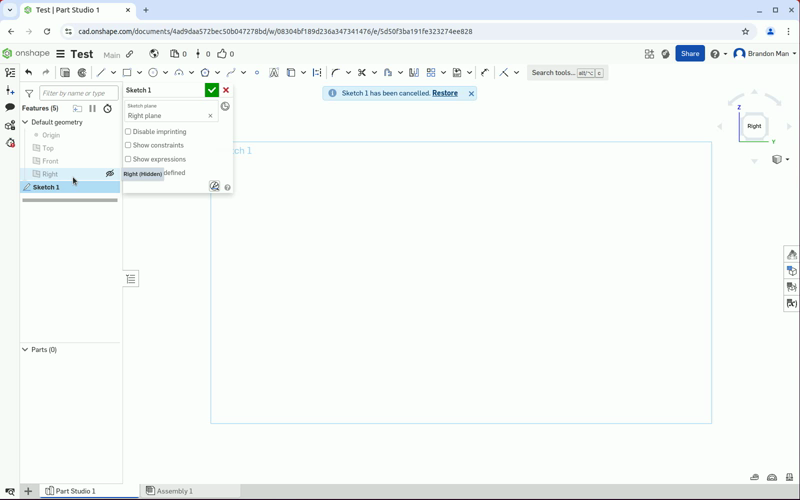
mouse_move(73, 352)
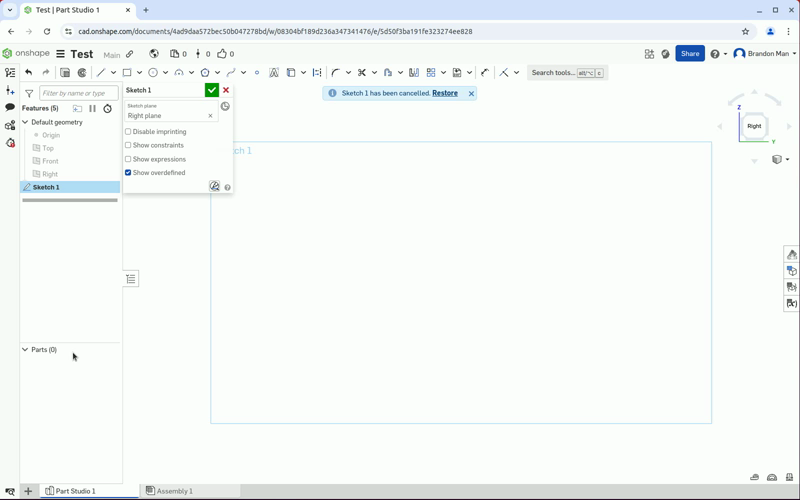
key(y)
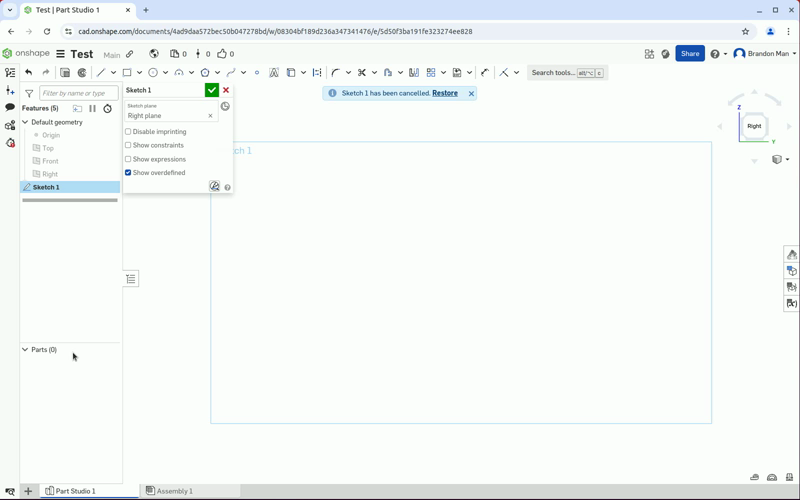
key(l)
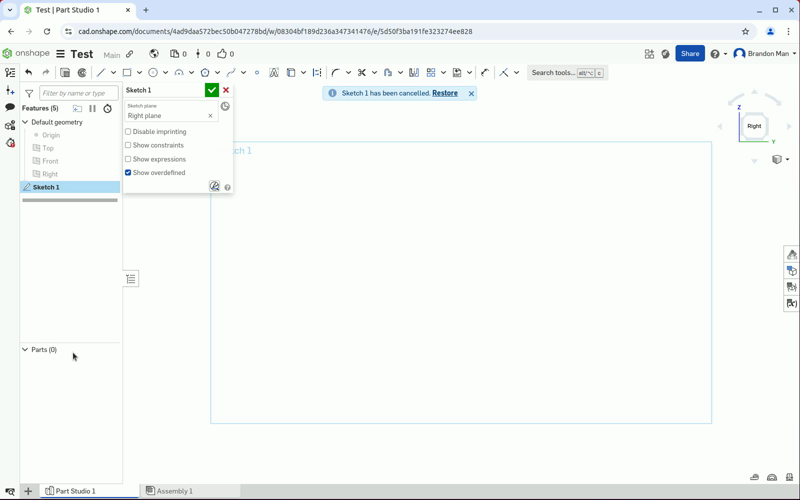
key_down(shift)
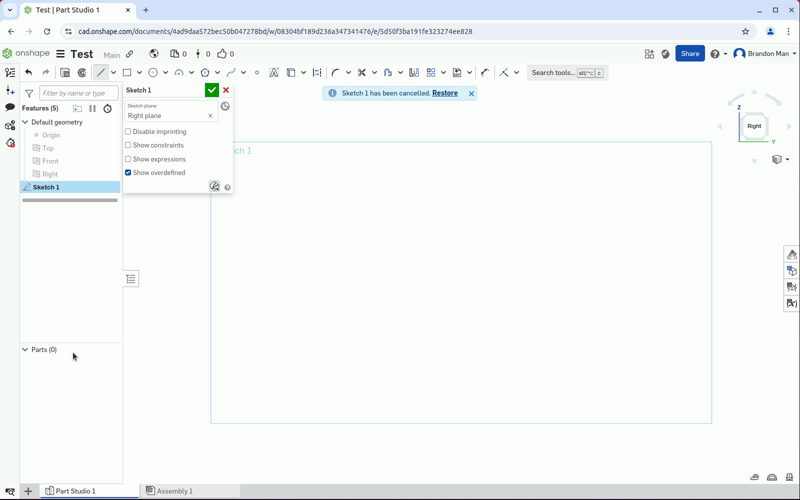
mouse_move(388, 315)
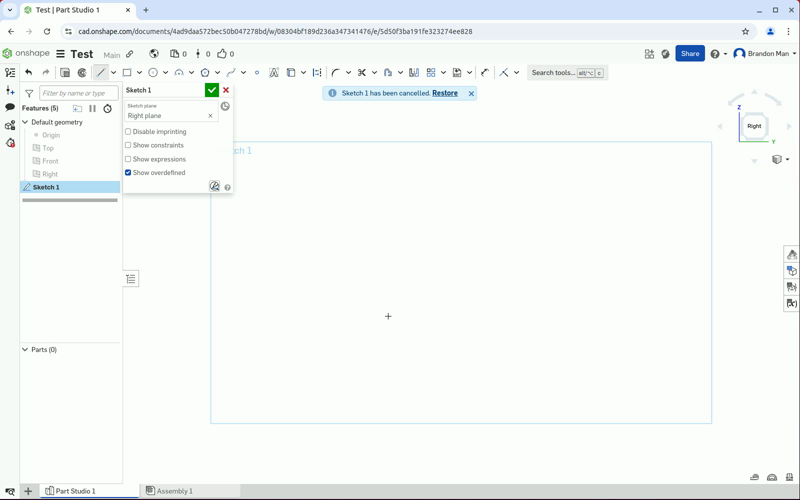
click(388, 315)
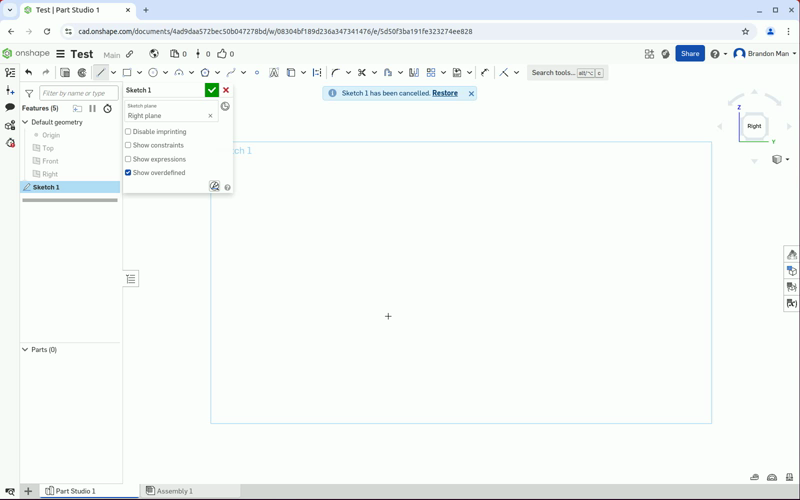
key_up(shift)
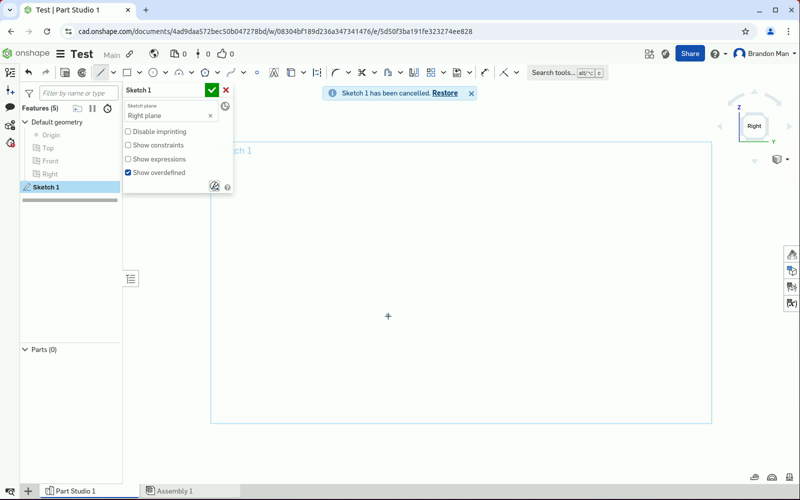
key_down(shift)
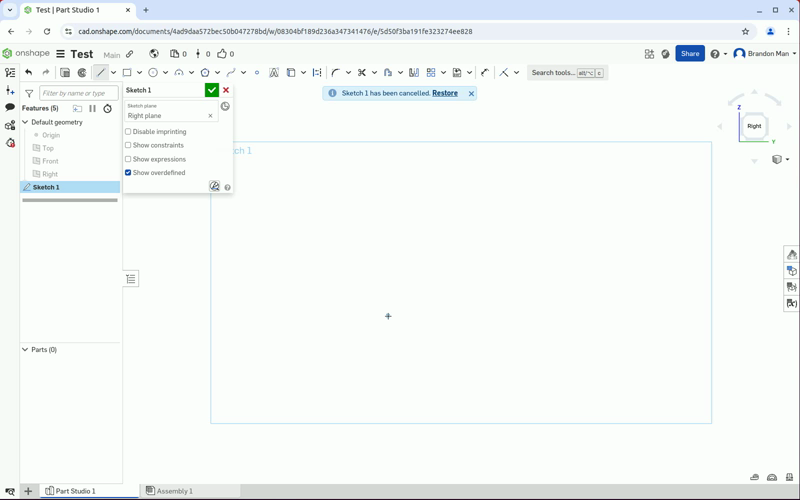
mouse_move(561, 315)
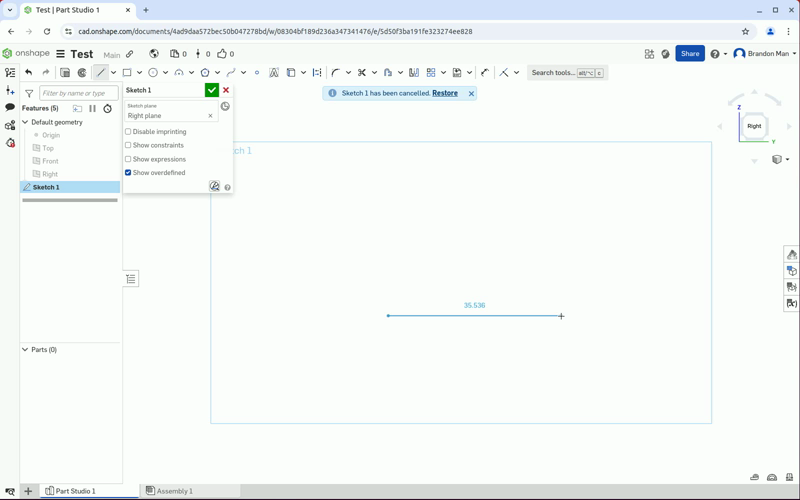
click(561, 315)
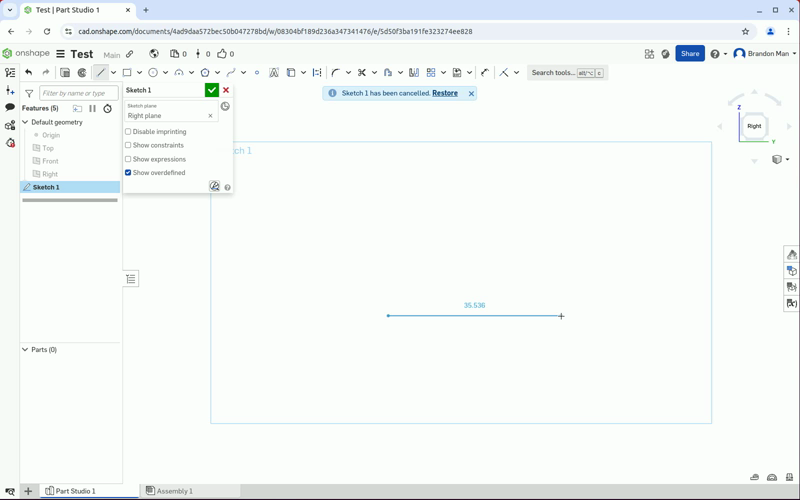
key_up(shift)
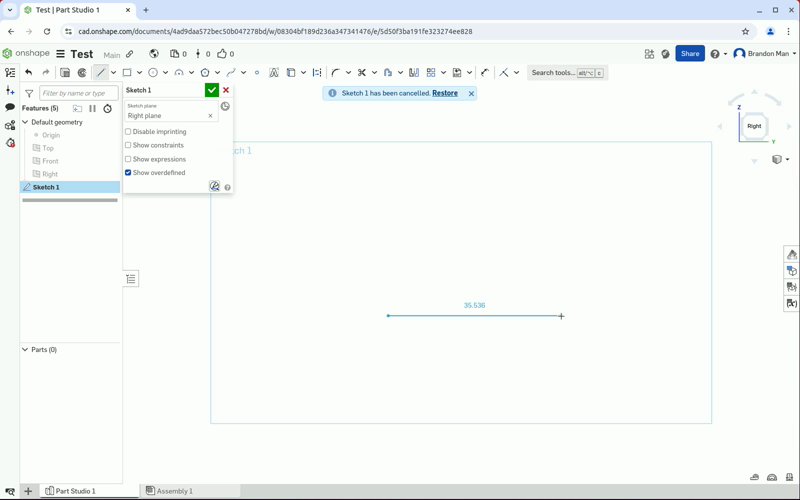
key_down(shift)
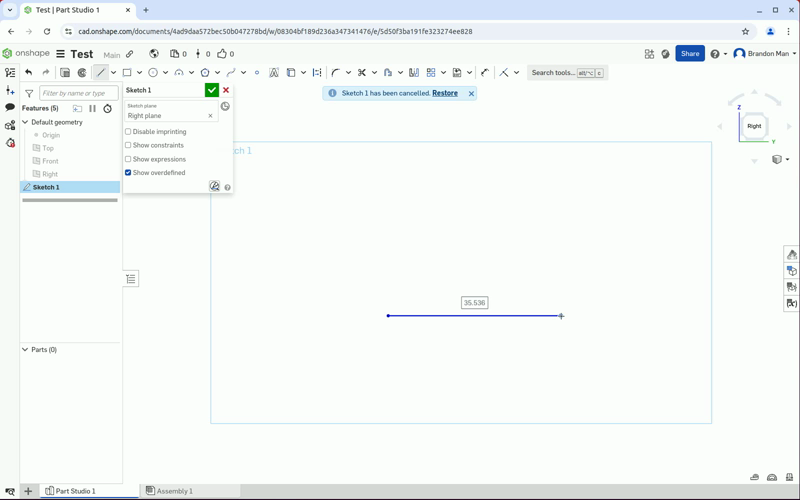
mouse_move(589, 315)
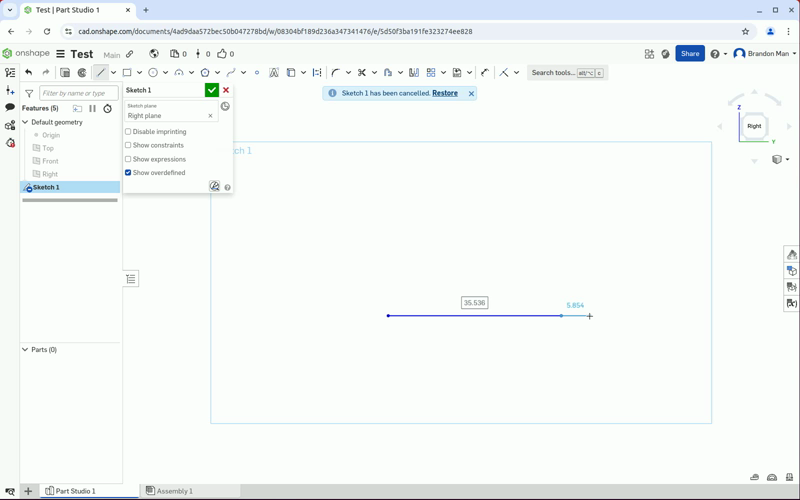
mouse_move(561, 301)
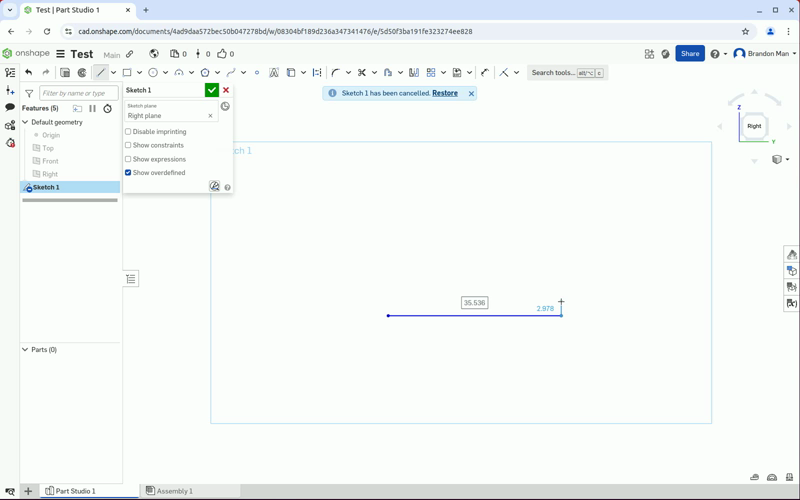
click(561, 301)
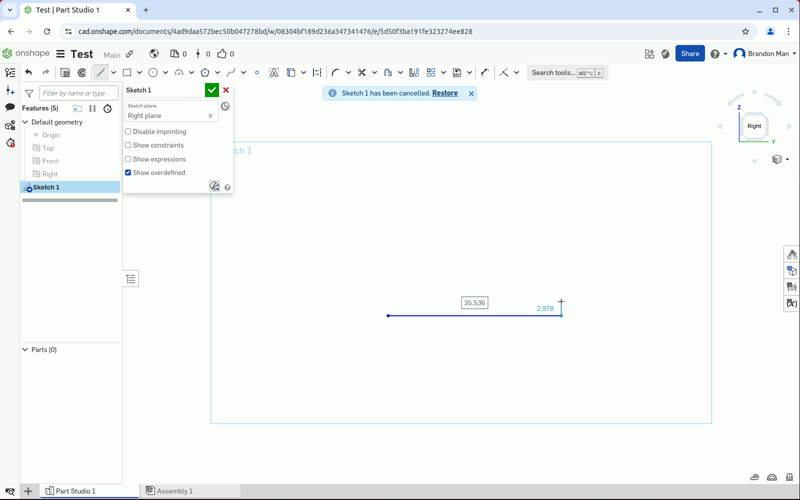
key_up(shift)
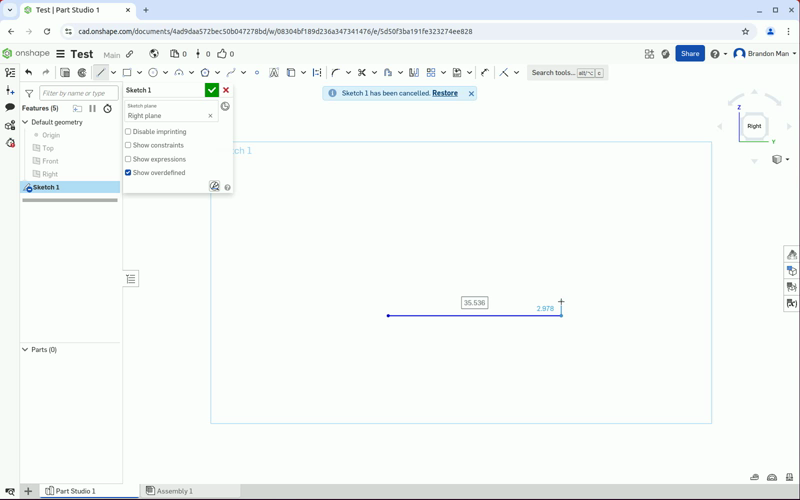
key_down(shift)
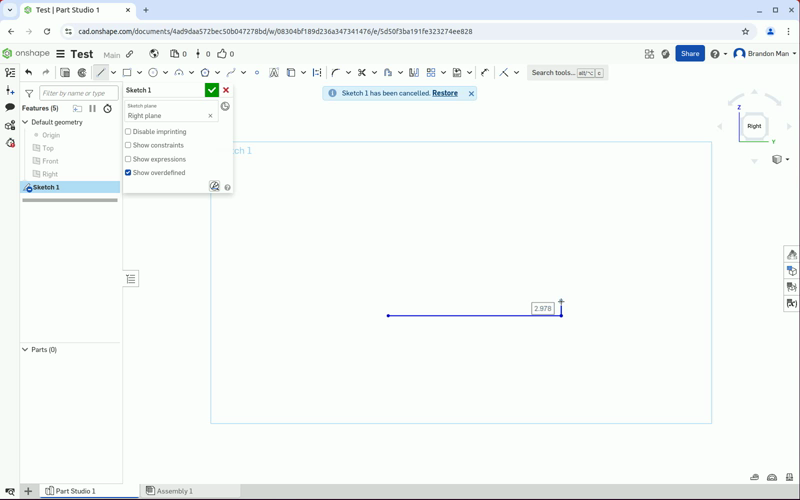
mouse_move(388, 301)
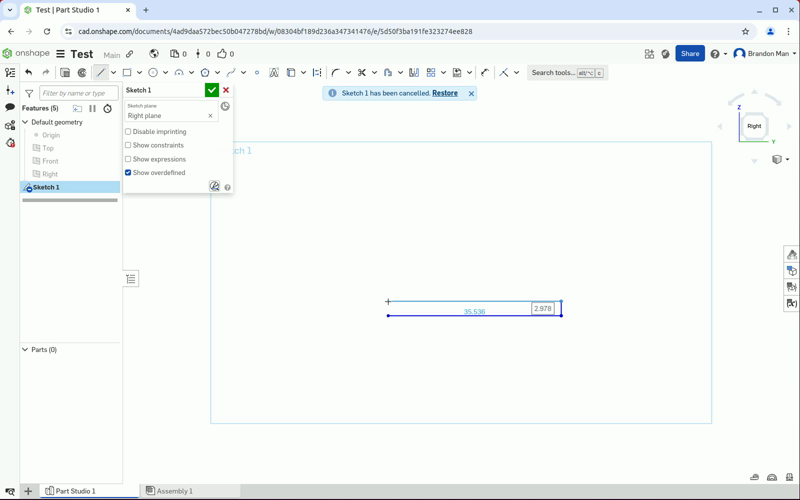
click(388, 301)
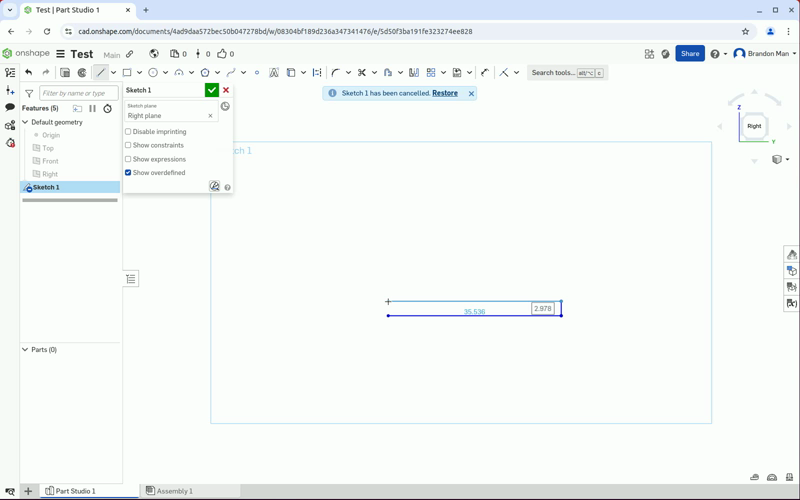
key_up(shift)
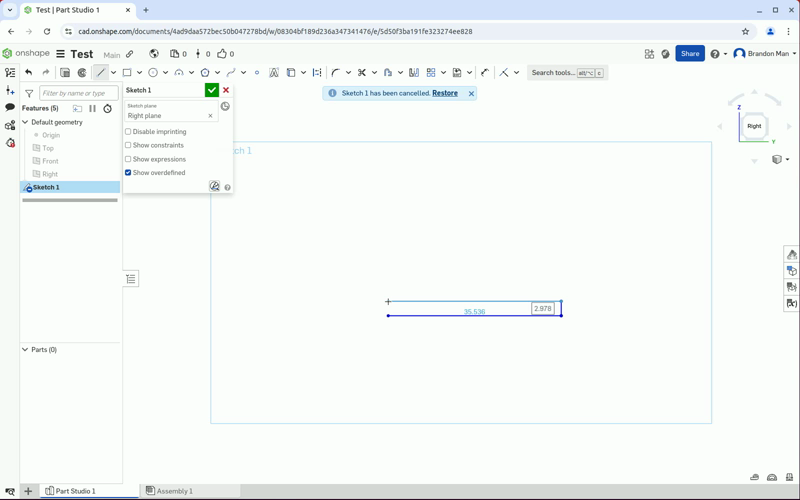
mouse_move(418, 301)
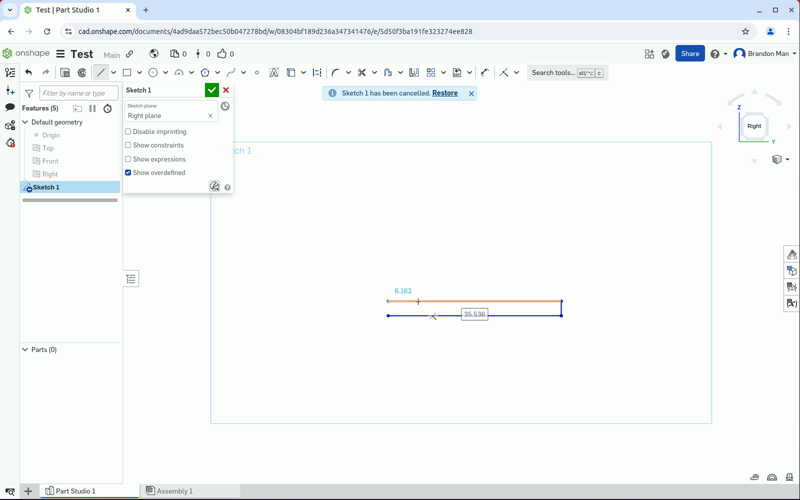
key_down(shift)
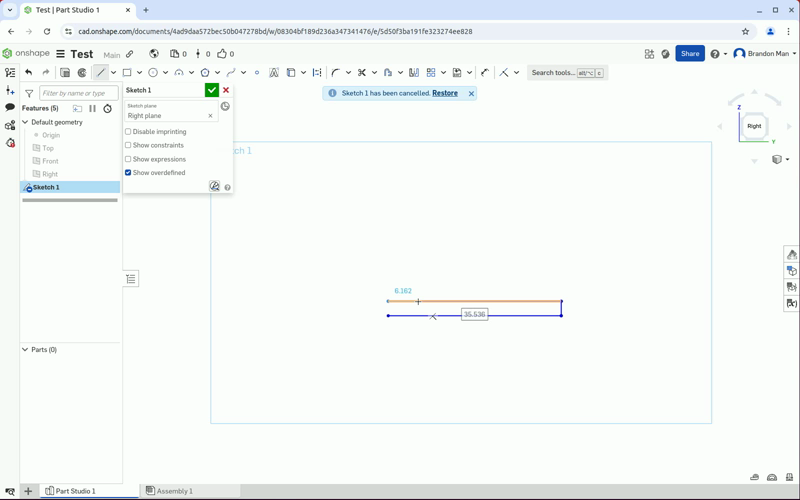
mouse_move(388, 315)
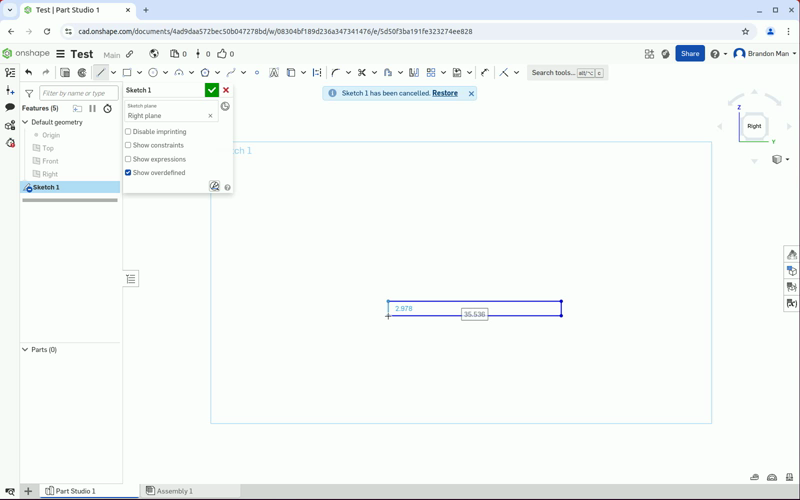
key_up(shift)
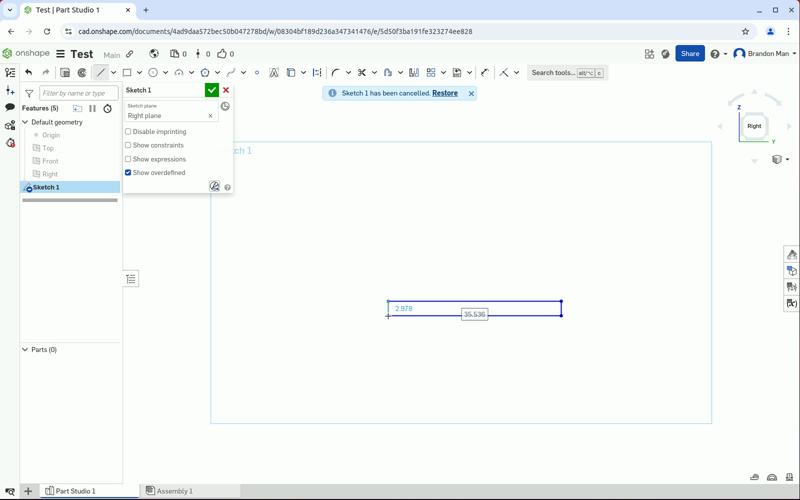
click(388, 315)
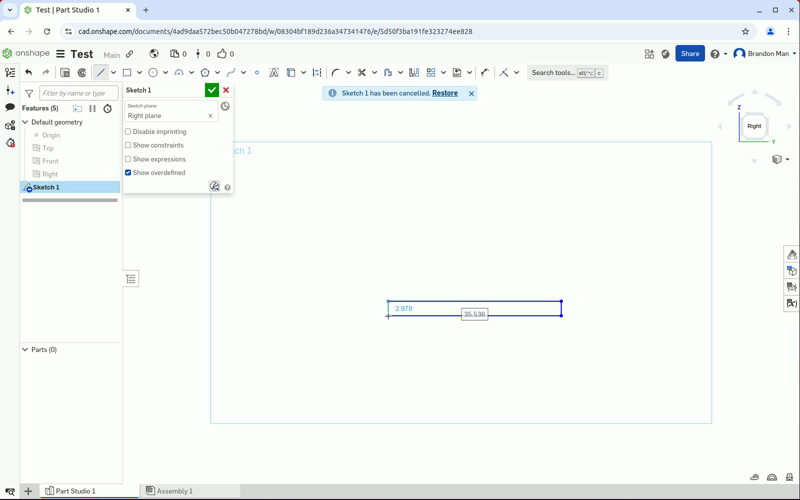
key(esc)
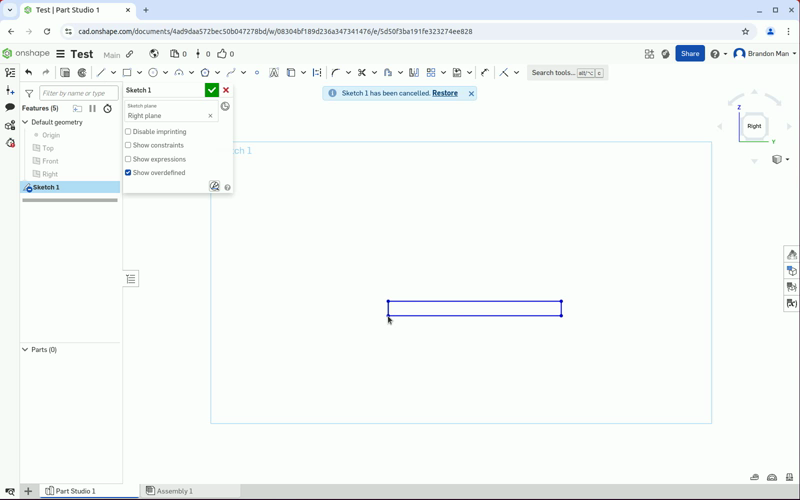
mouse_move(416, 308)
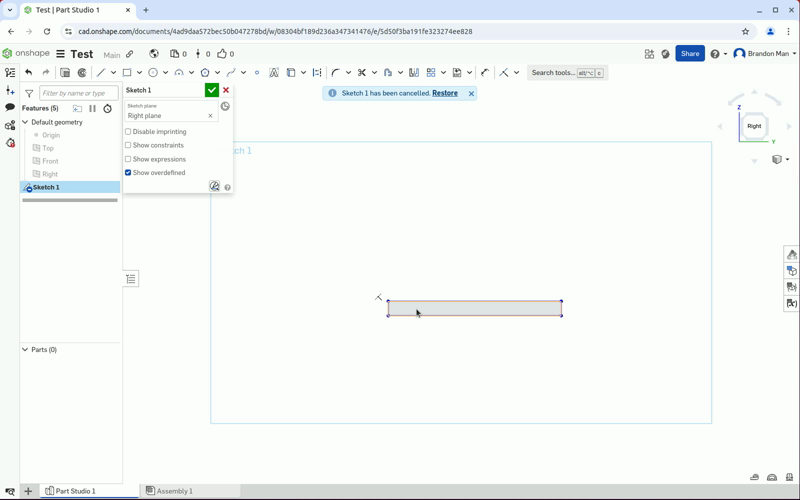
click(416, 308)
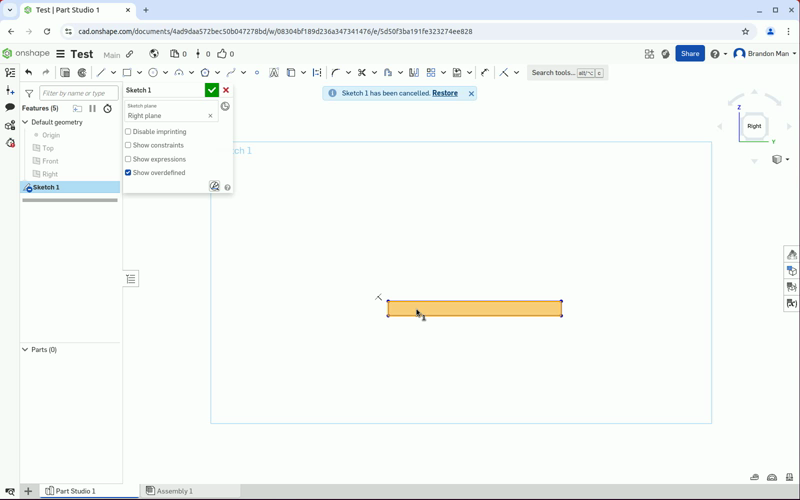
mouse_move(73, 352)
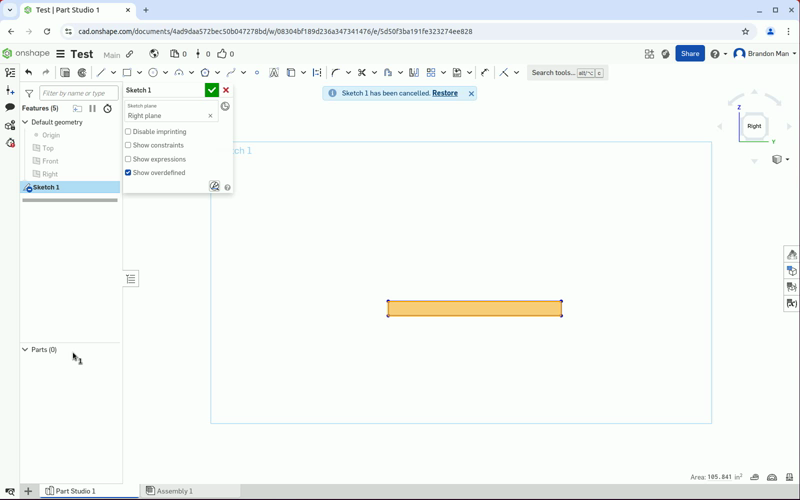
key(shift+y)
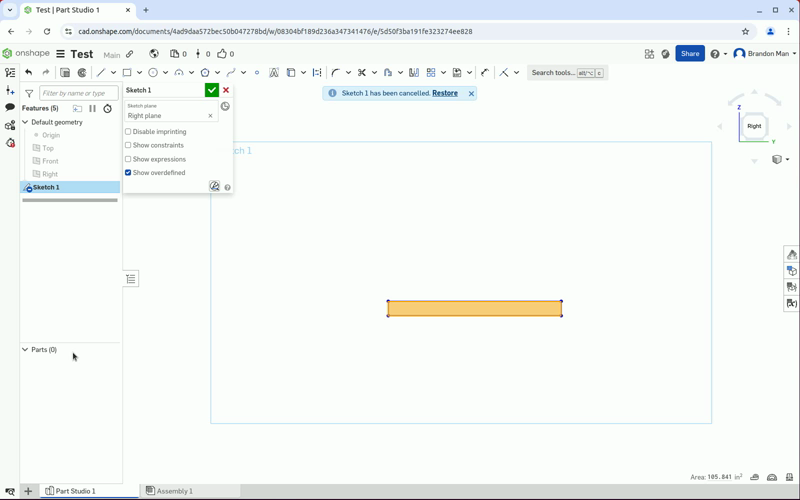
key(shift+e)
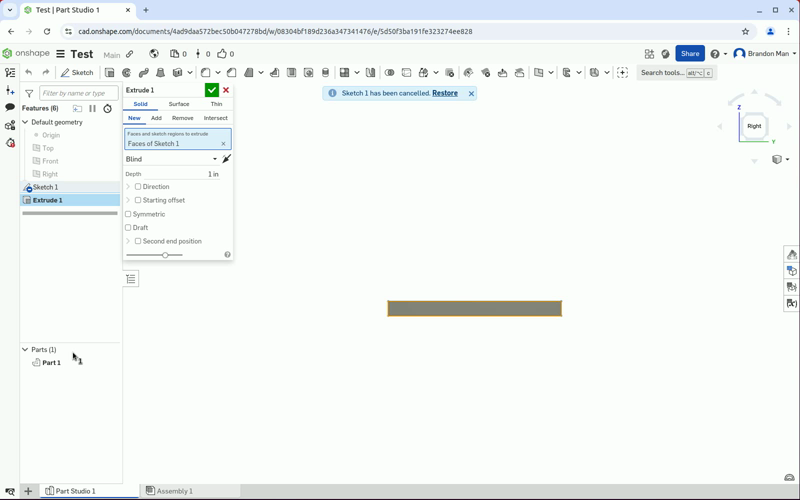
mouse_move(143, 106)
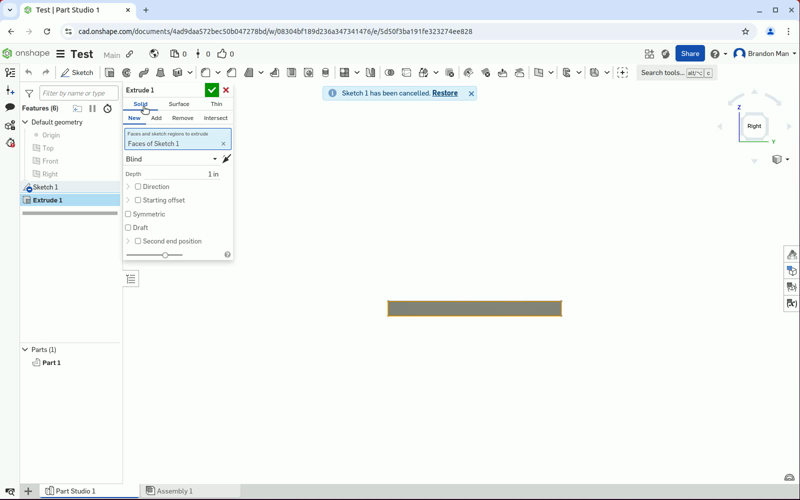
click(143, 106)
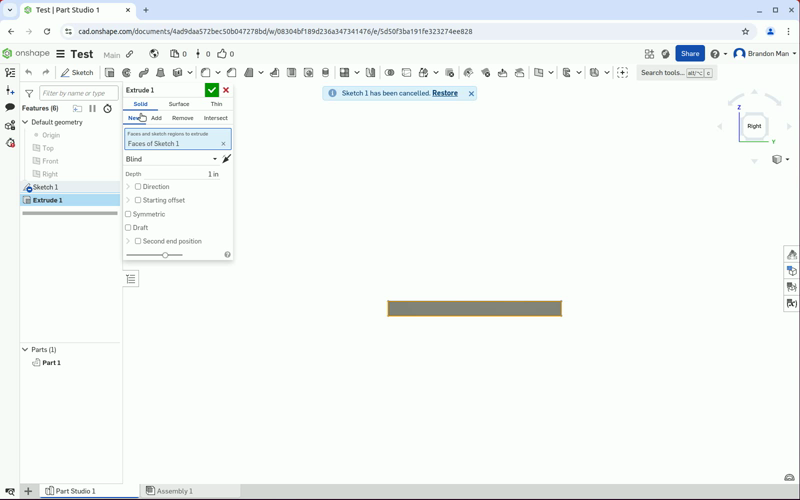
mouse_move(137, 120)
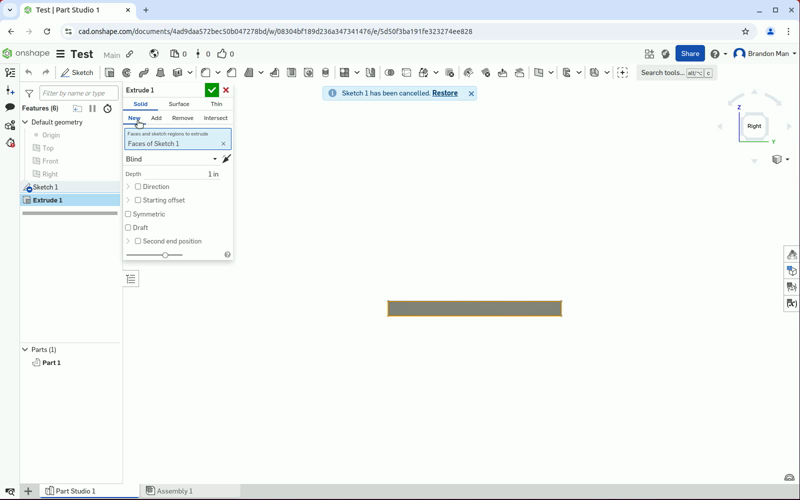
click(137, 120)
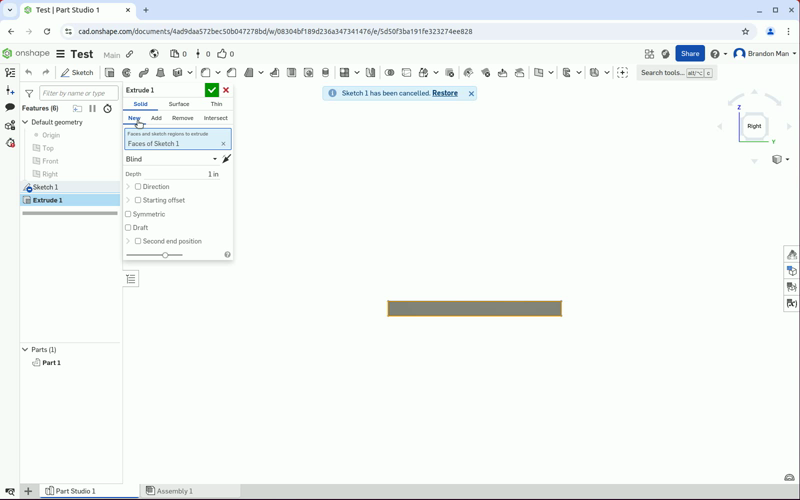
key(tab, 4)
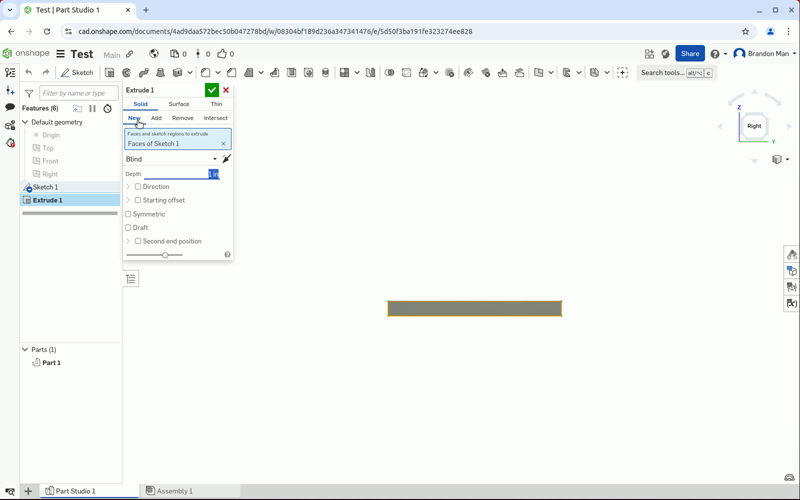
text(7.703)
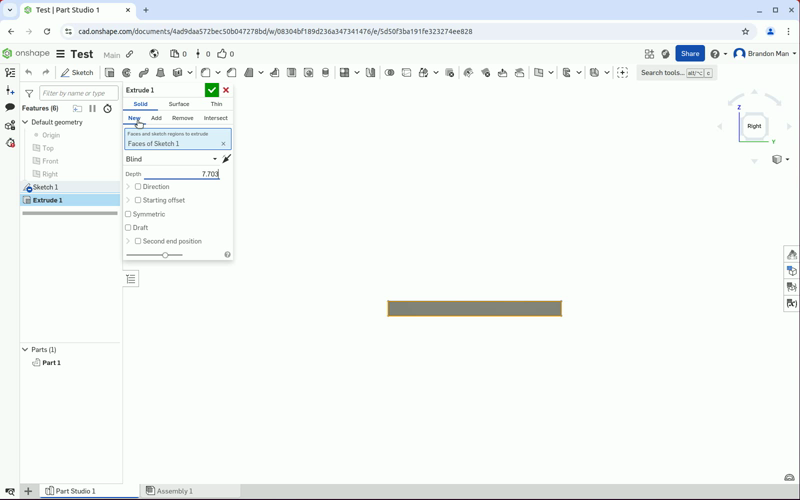
key(enter)
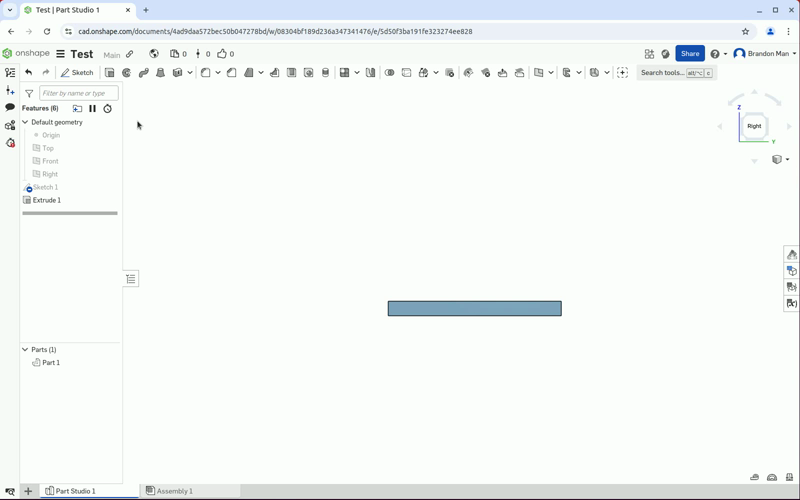
key(shift+h)
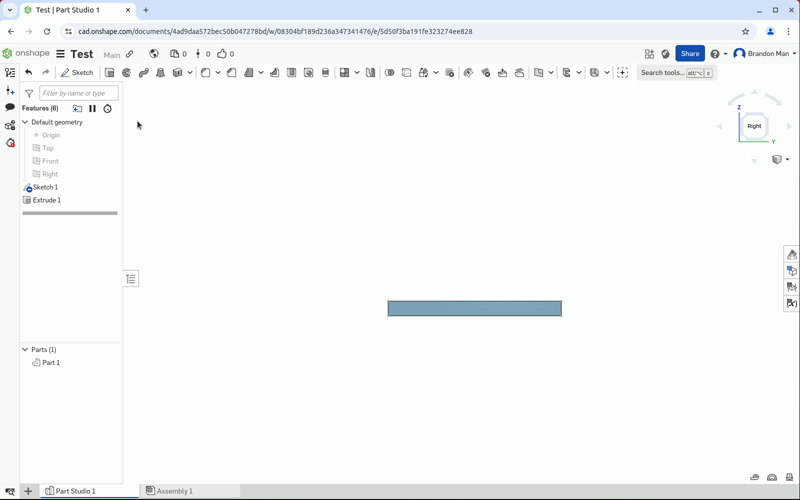
key(shift+h)
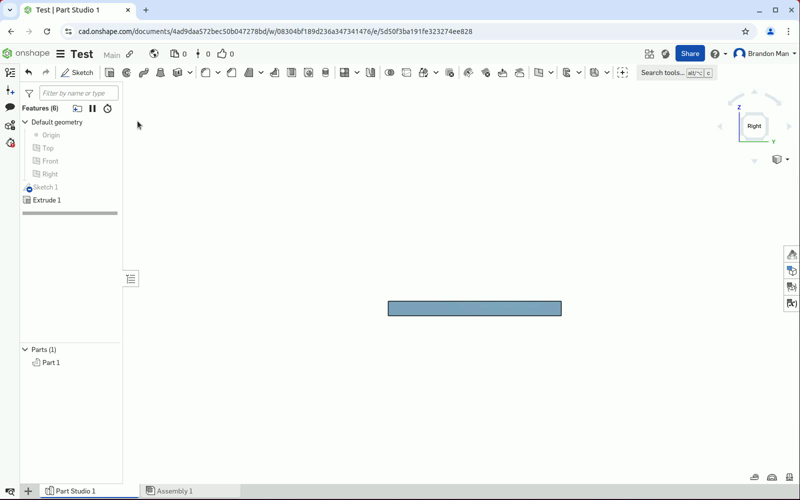
mouse_move(73, 189)
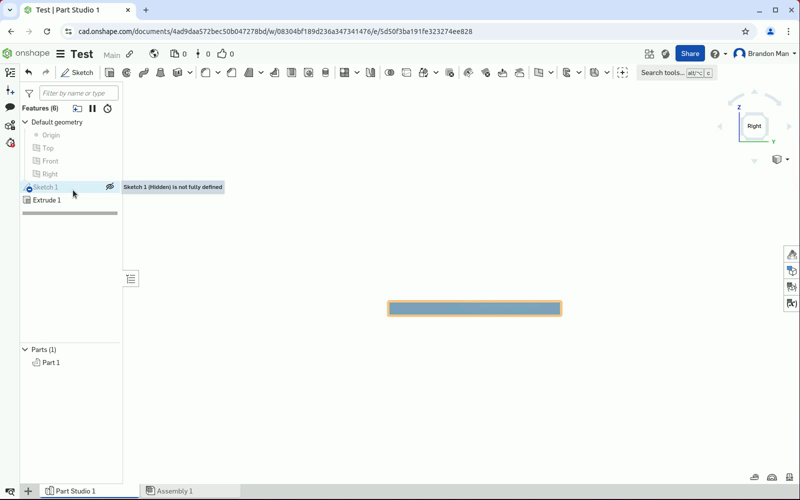
click(73, 189)
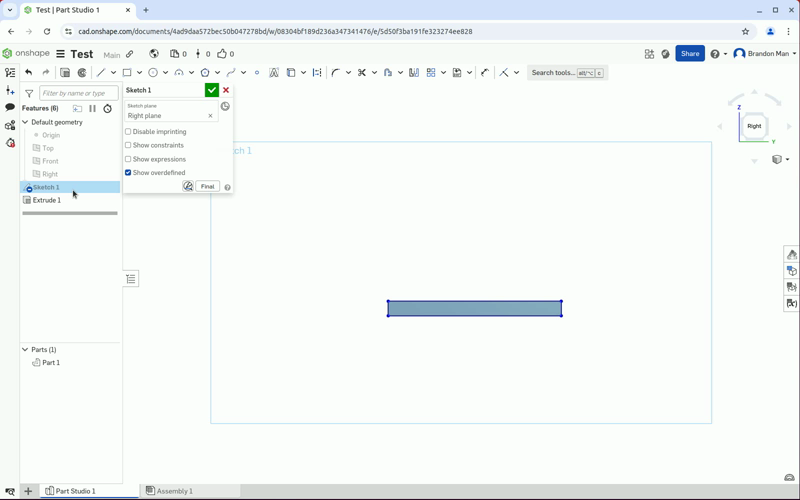
mouse_move(229, 92)
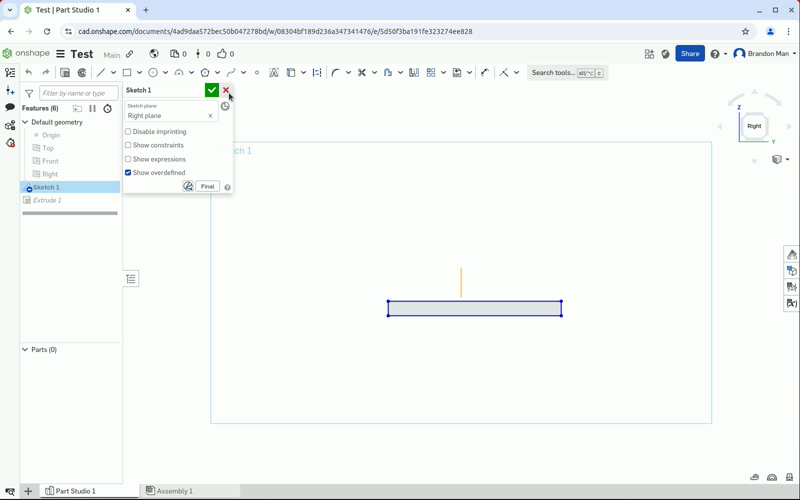
click(229, 92)
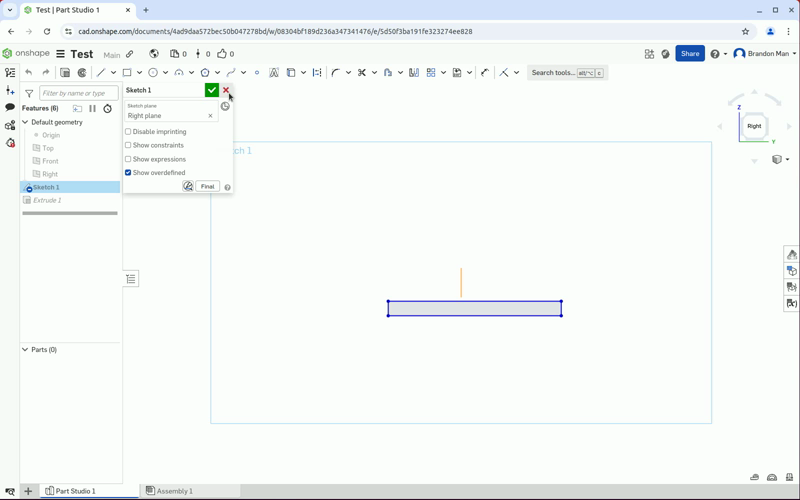
key(shift+s)
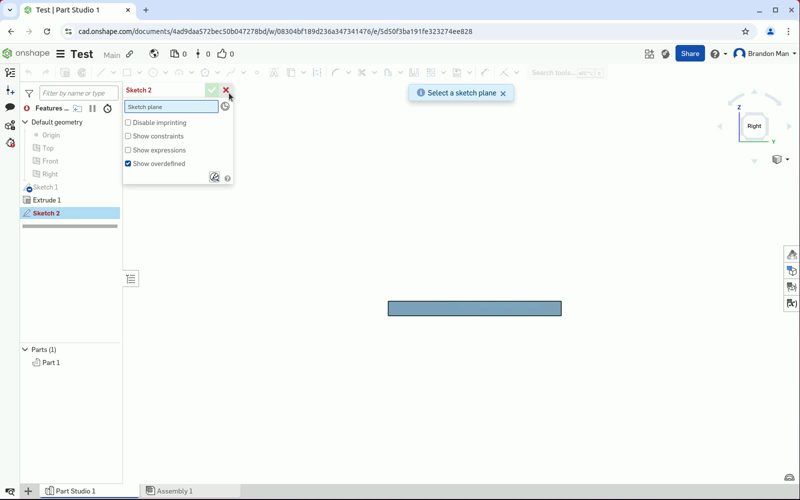
mouse_move(73, 176)
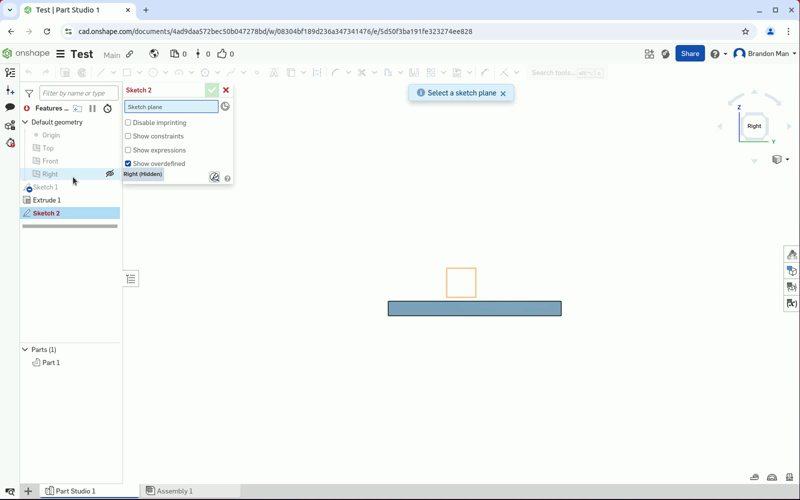
click(73, 176)
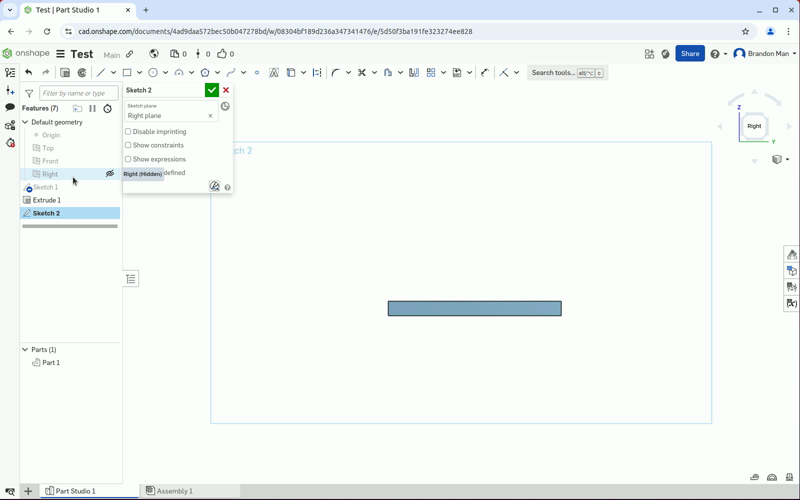
mouse_move(73, 352)
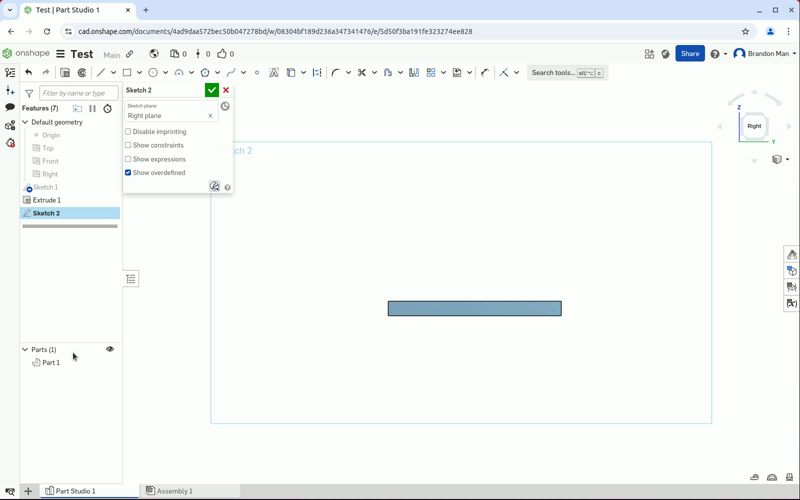
key(y)
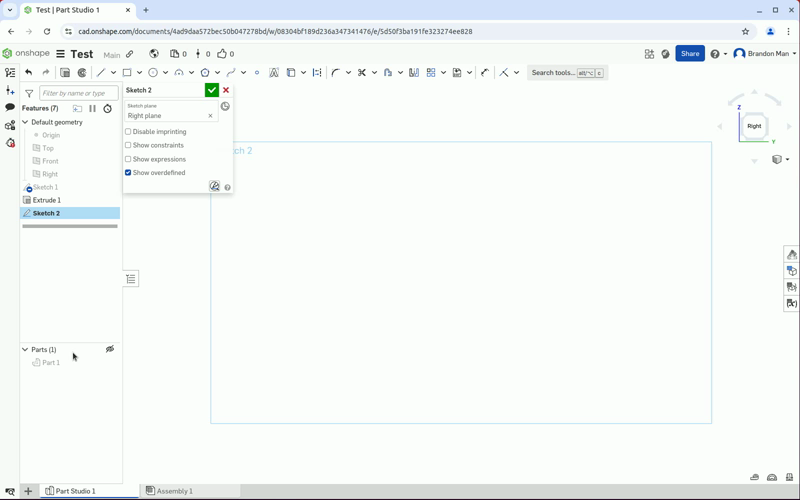
key(l)
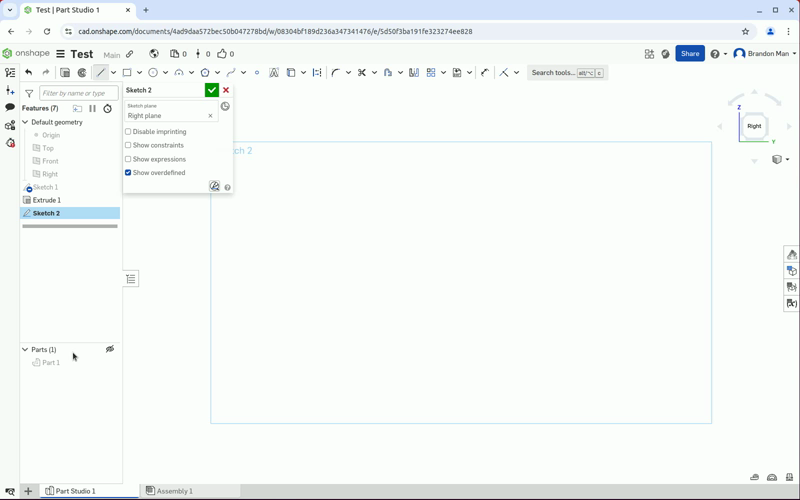
key_down(shift)
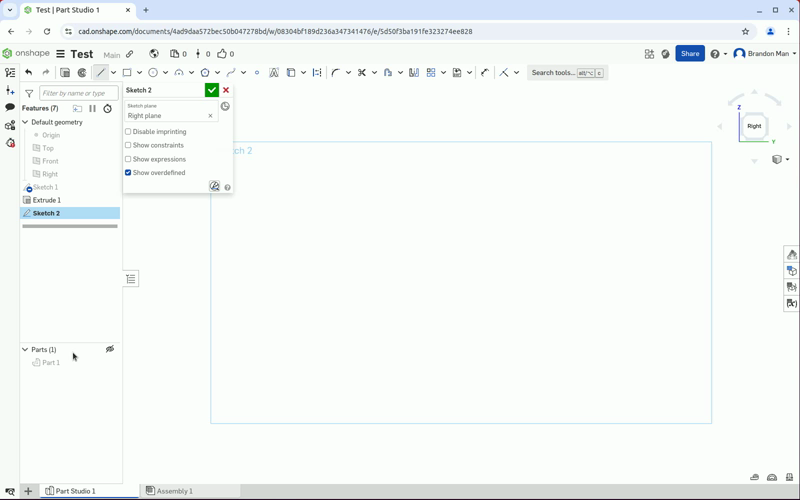
mouse_move(562, 336)
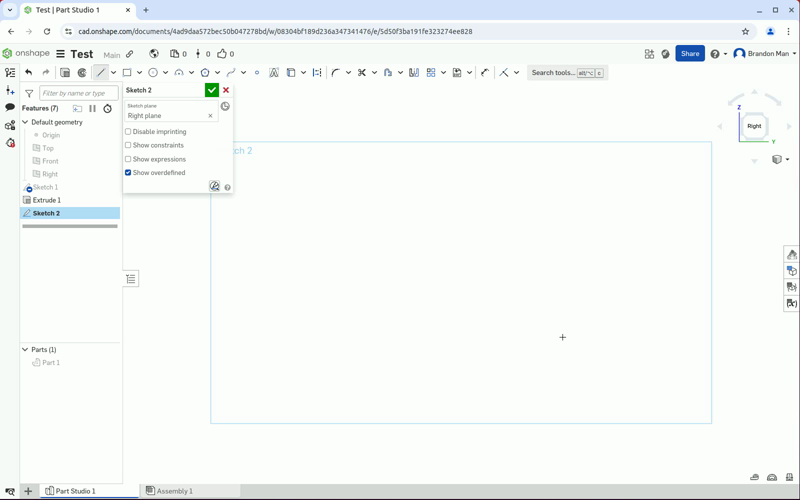
click(562, 336)
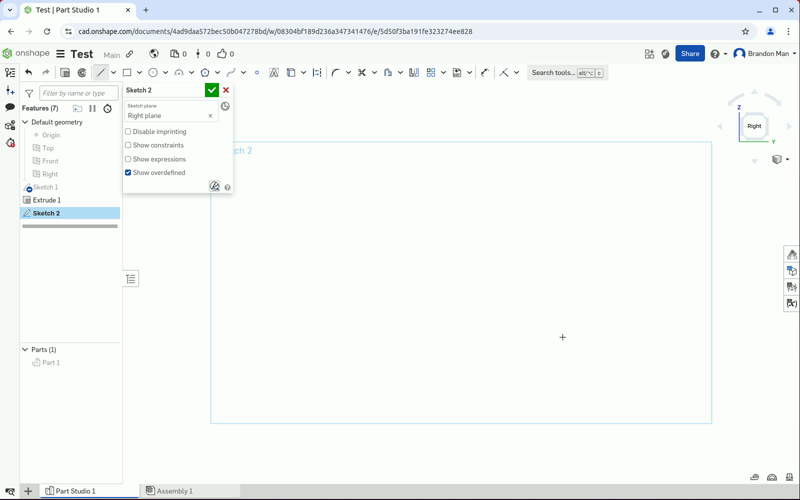
key_up(shift)
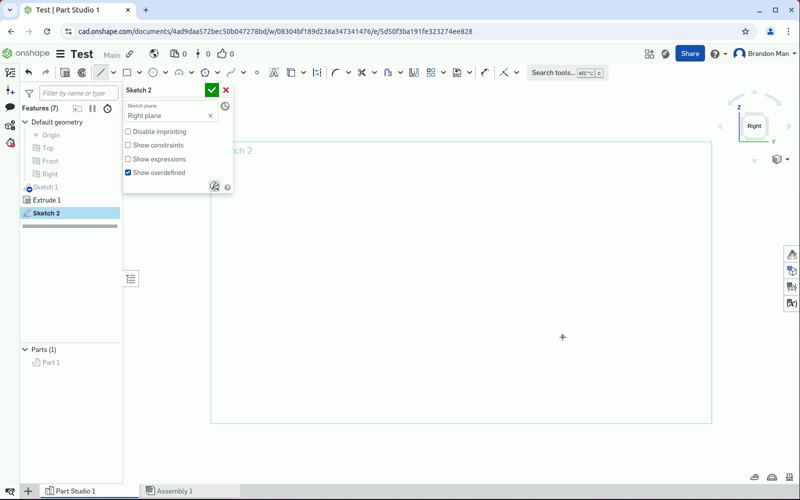
key_down(shift)
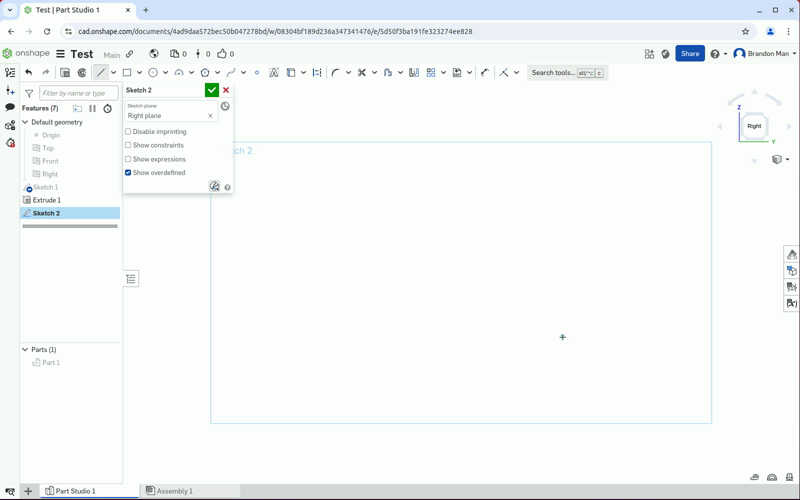
mouse_move(589, 336)
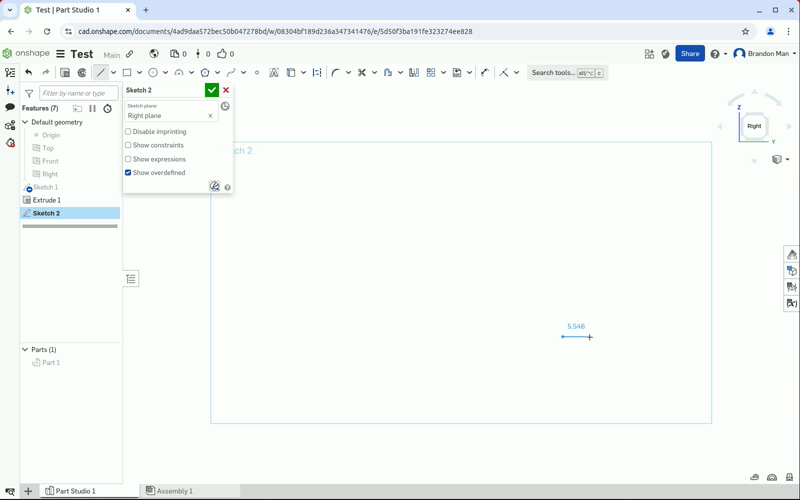
mouse_move(573, 336)
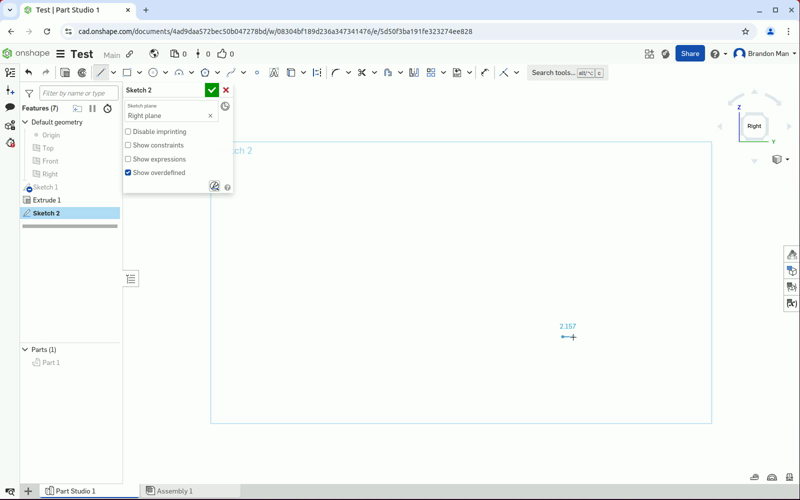
click(573, 336)
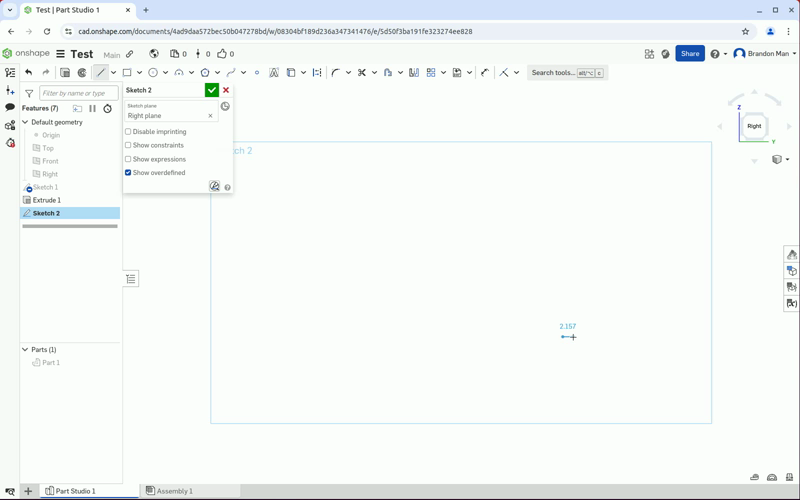
key_up(shift)
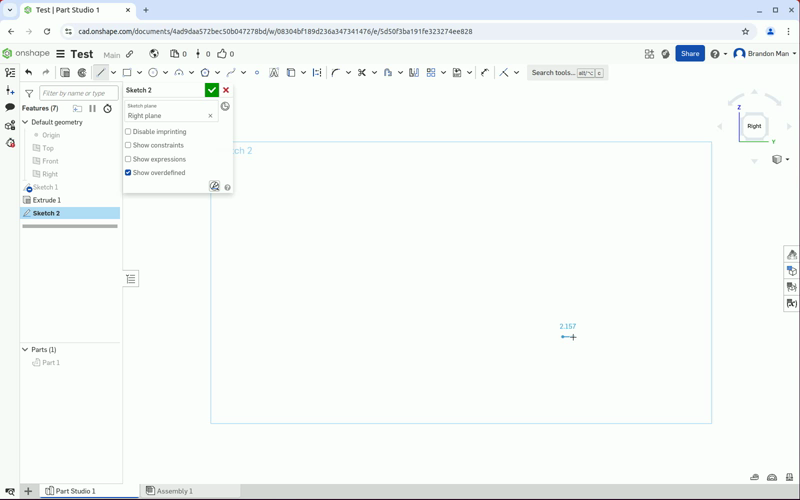
key_down(shift)
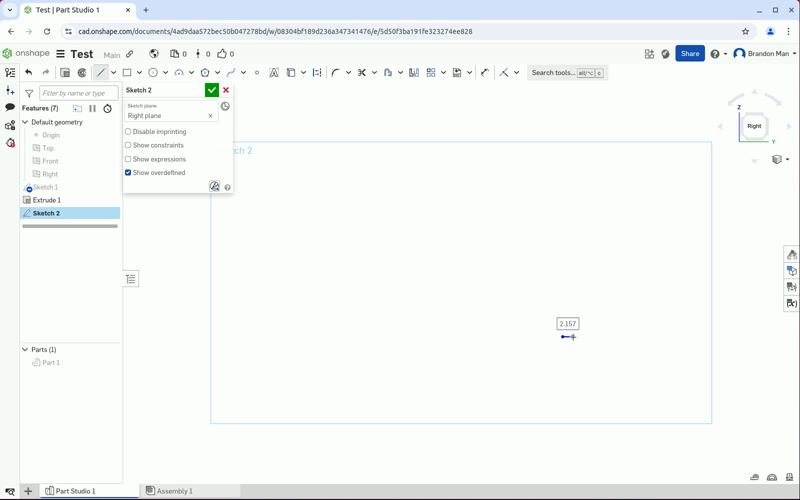
mouse_move(573, 240)
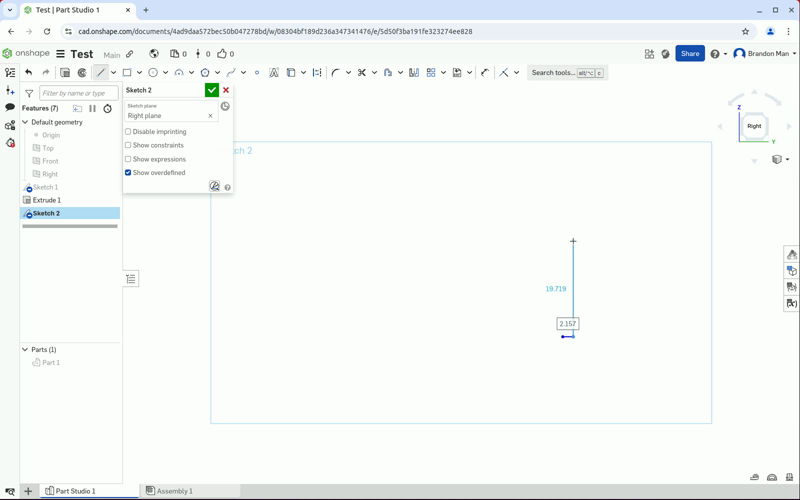
click(573, 240)
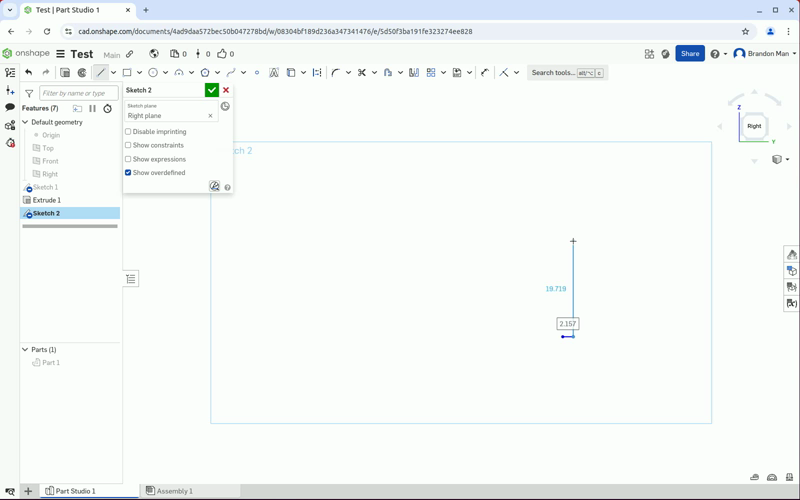
key_up(shift)
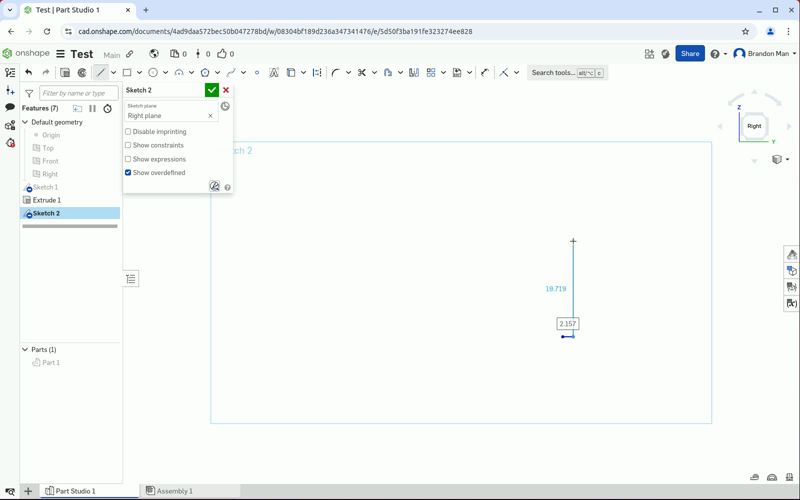
key_down(shift)
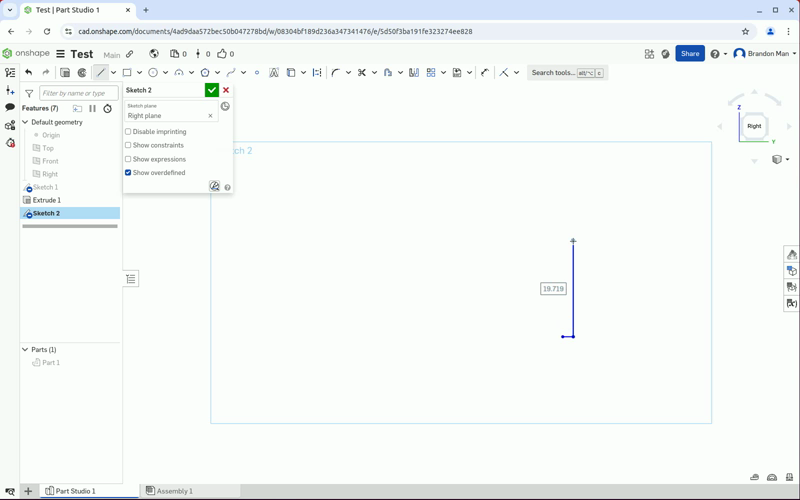
mouse_move(589, 240)
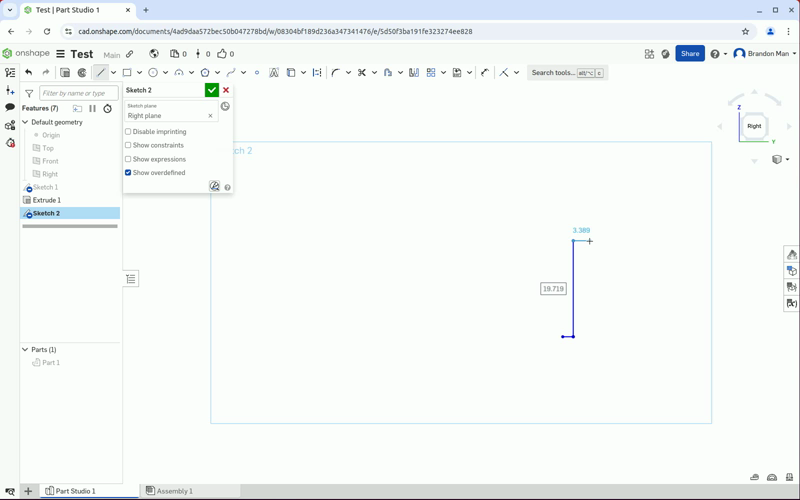
mouse_move(562, 240)
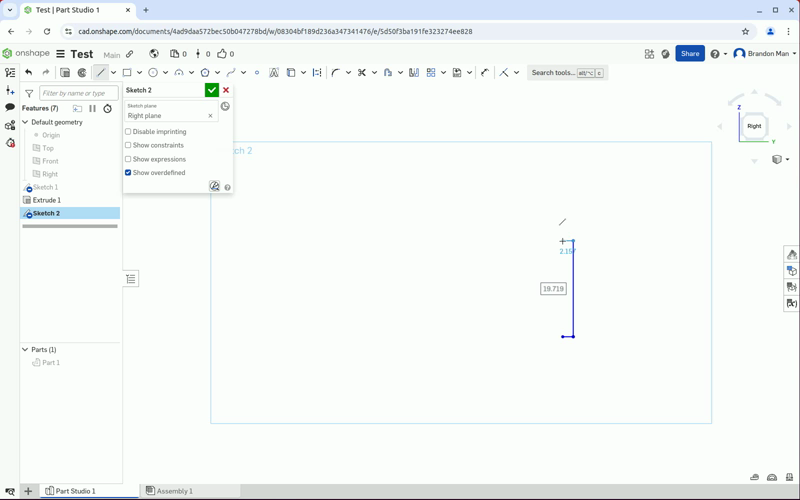
click(562, 240)
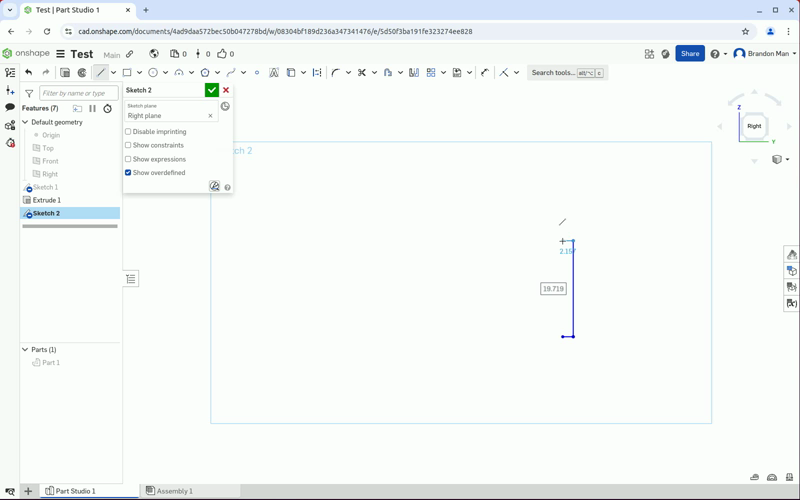
key_up(shift)
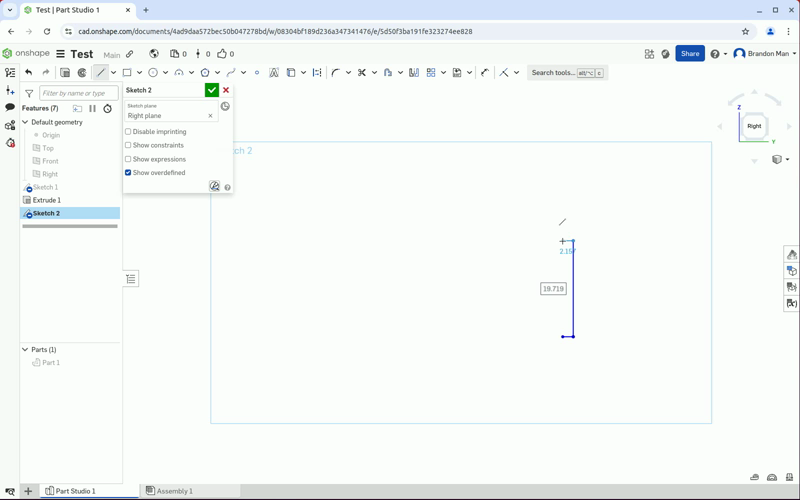
key_down(shift)
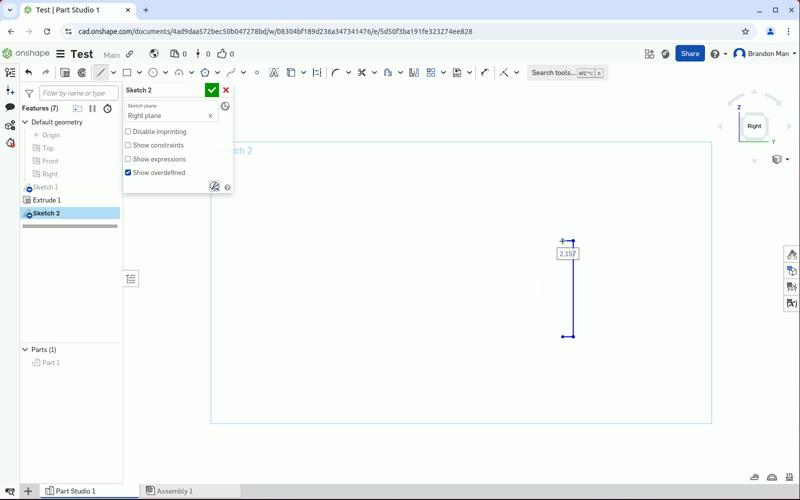
mouse_move(562, 336)
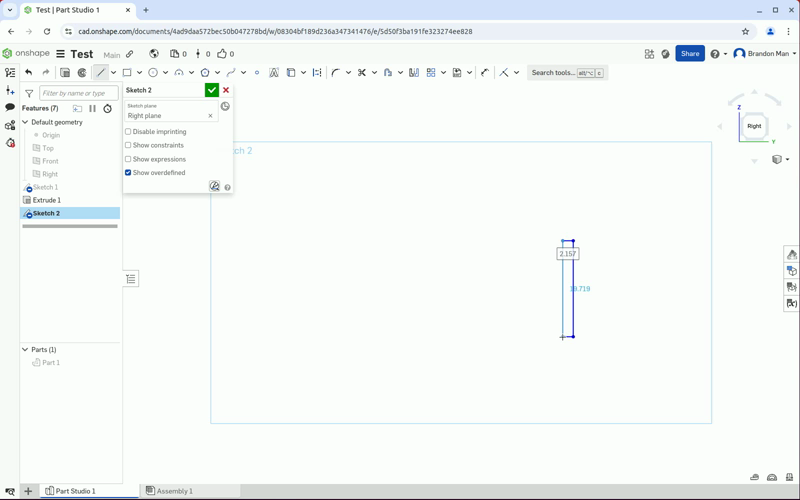
key_up(shift)
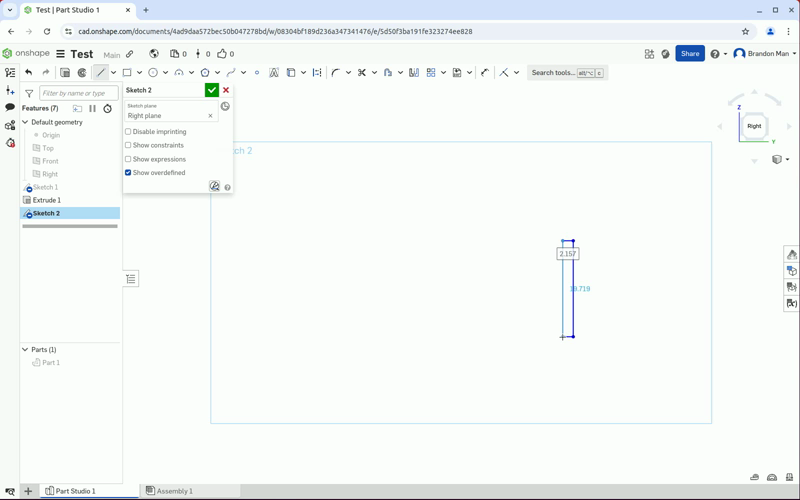
click(562, 336)
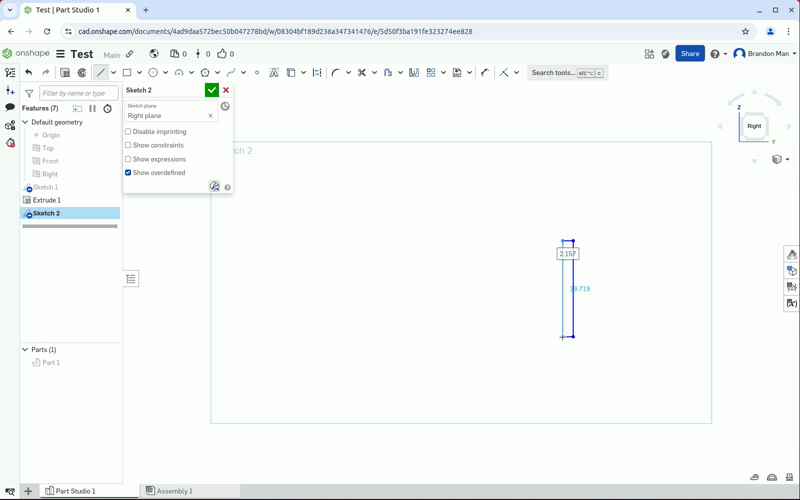
key(esc)
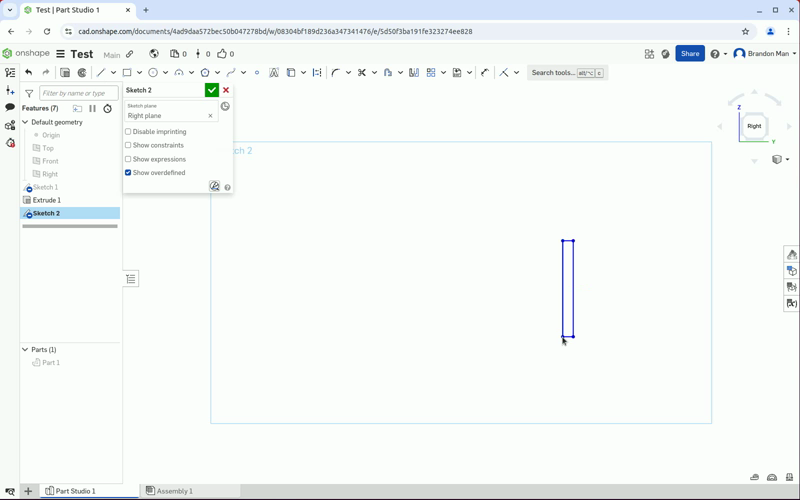
mouse_move(569, 269)
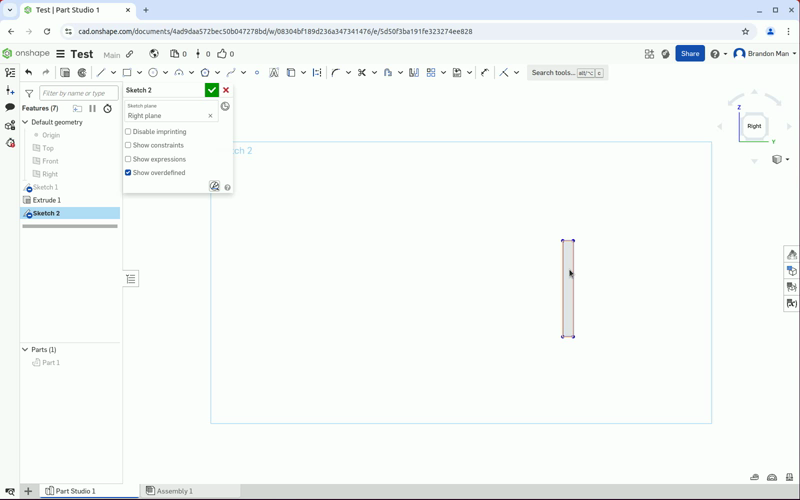
scroll(6)
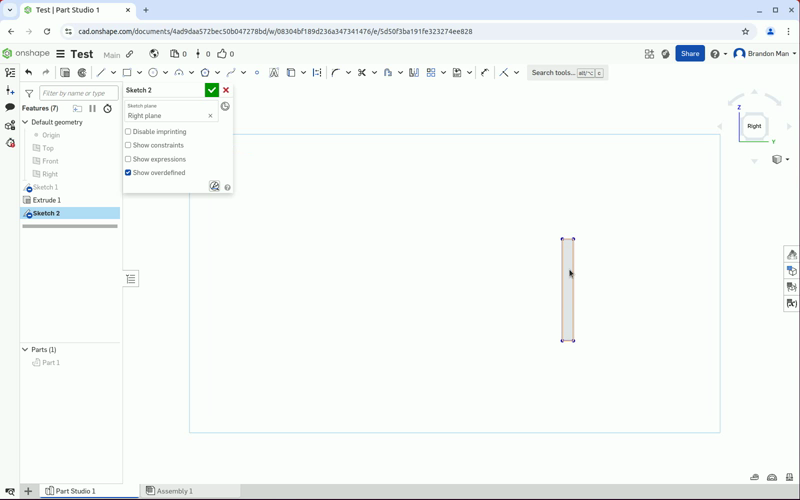
scroll(6)
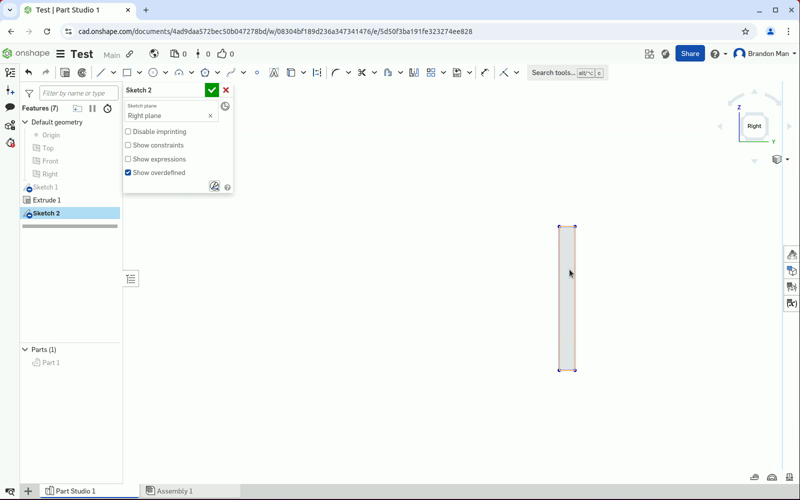
scroll(6)
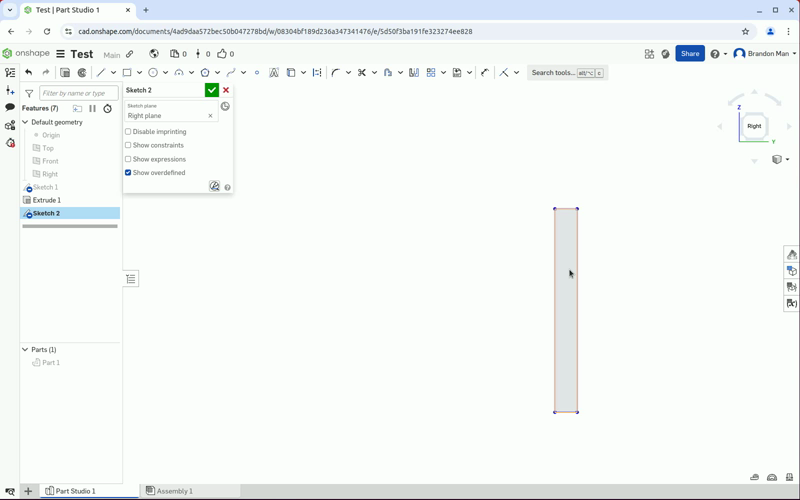
scroll(6)
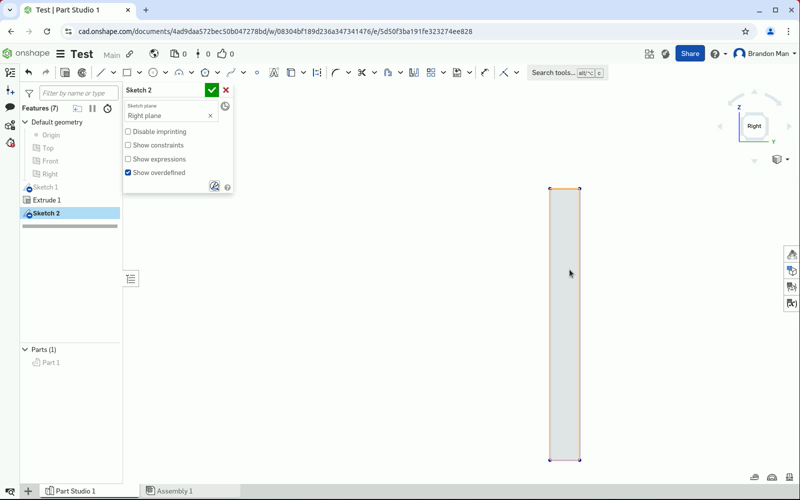
scroll(6)
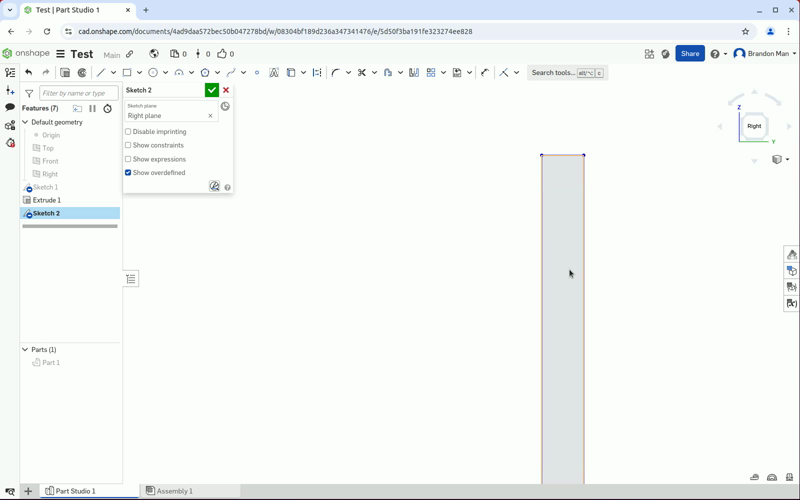
scroll(6)
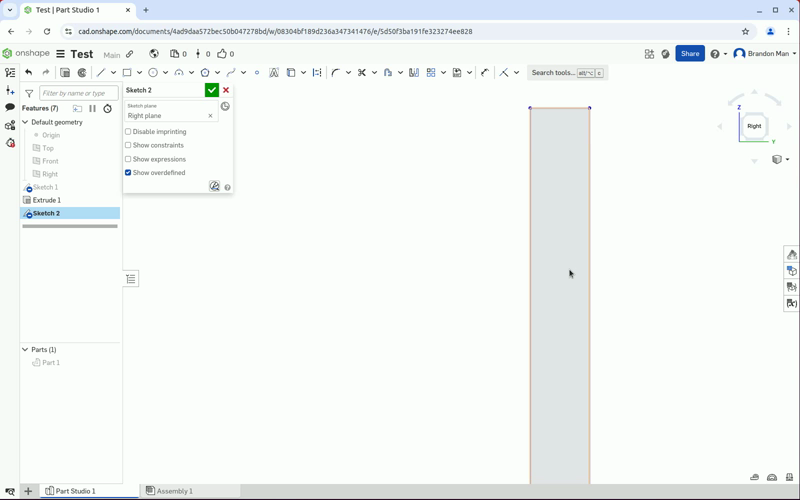
scroll(6)
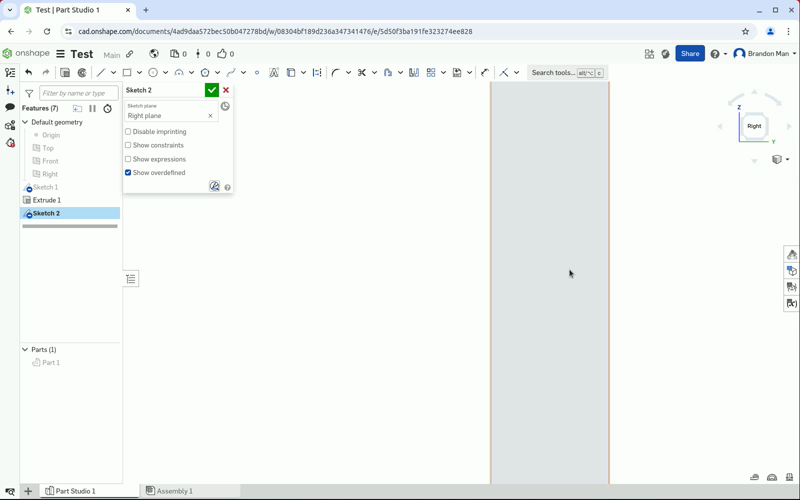
click(569, 269)
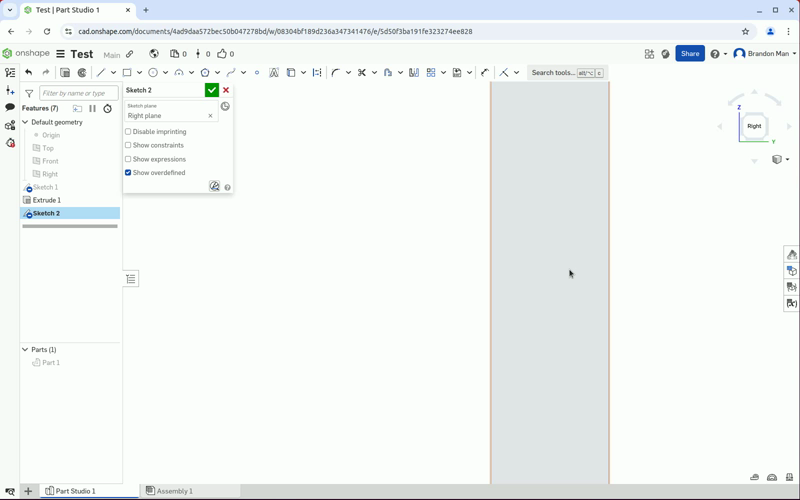
scroll(-6)
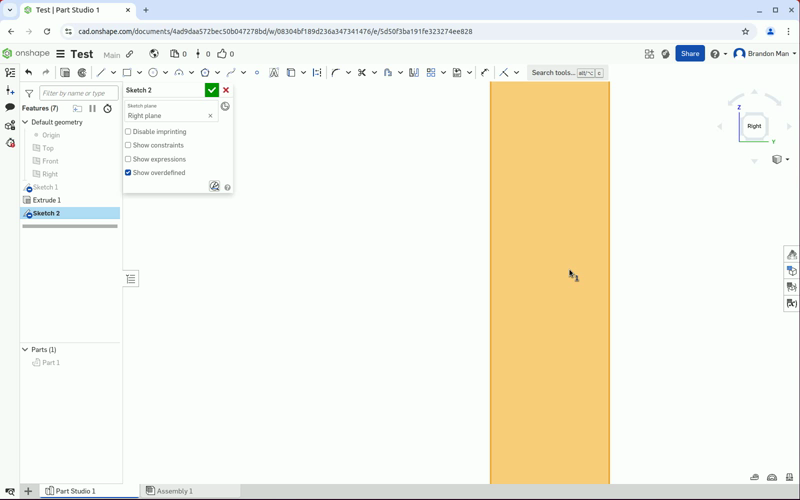
scroll(-6)
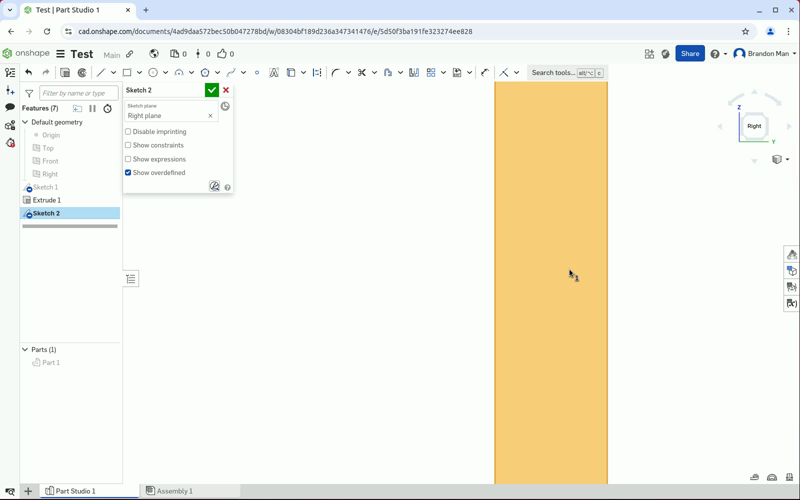
scroll(-6)
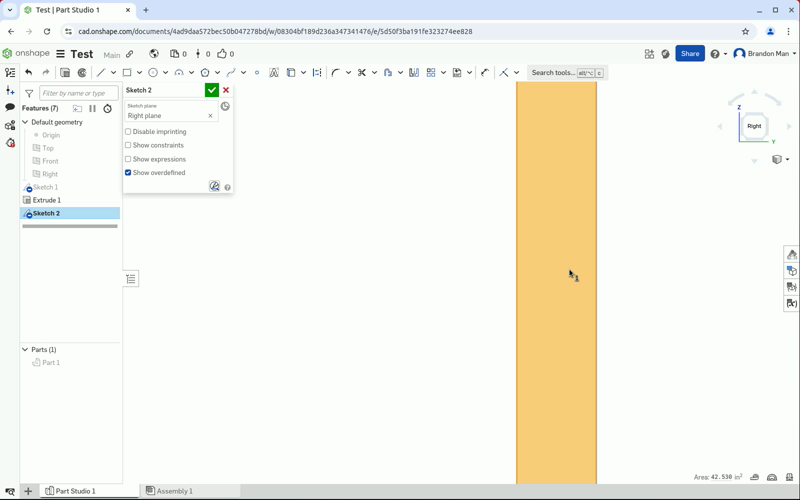
scroll(-6)
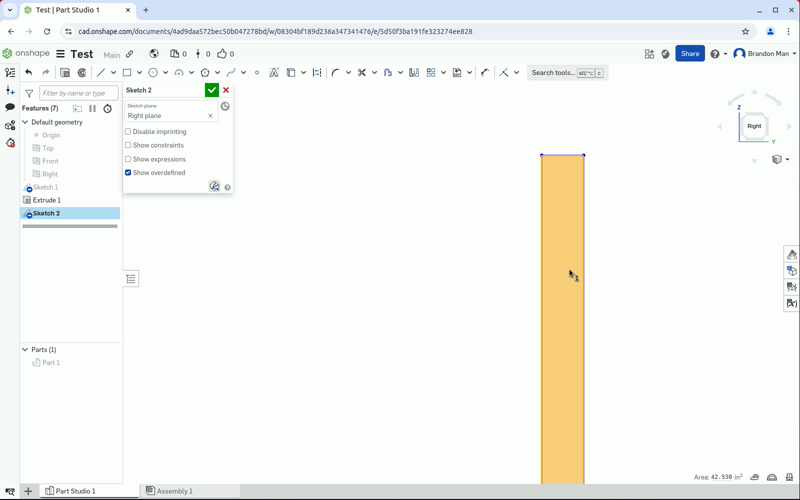
scroll(-6)
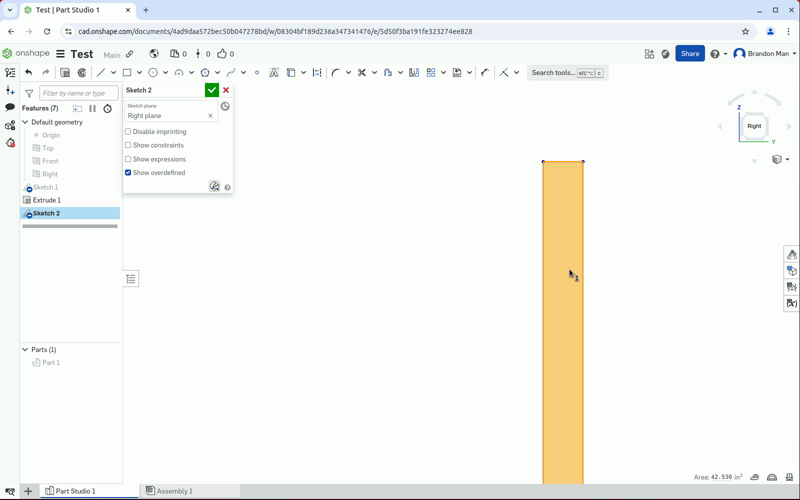
scroll(-6)
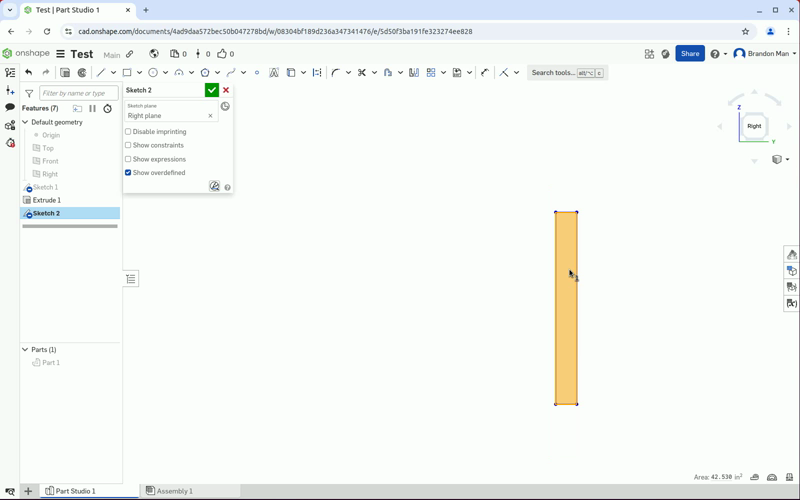
scroll(-6)
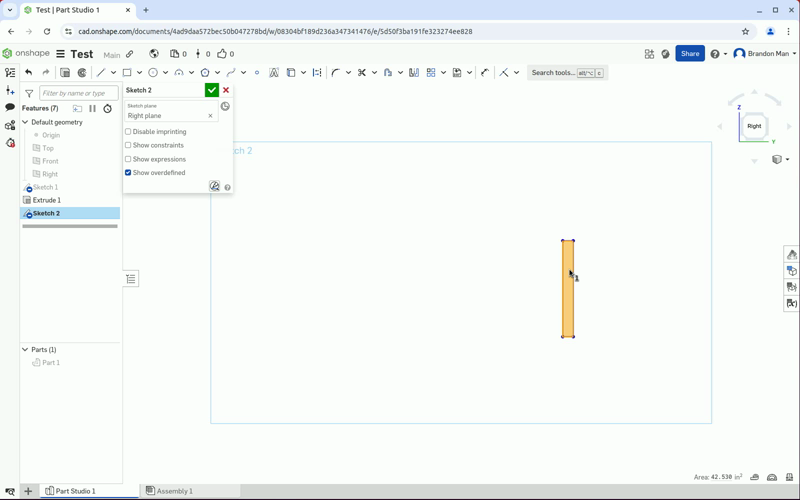
mouse_move(73, 352)
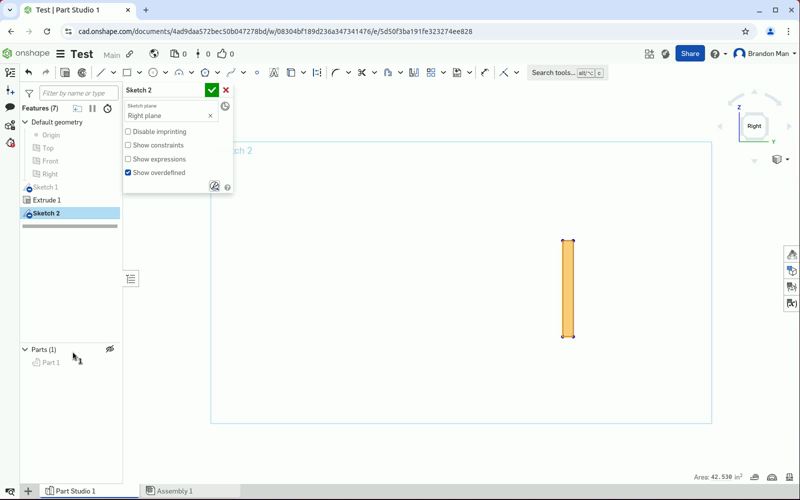
key(shift+y)
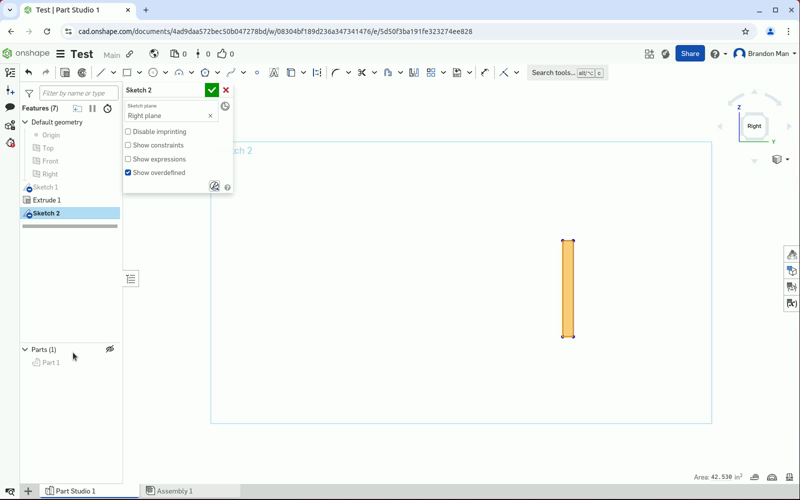
key(shift+e)
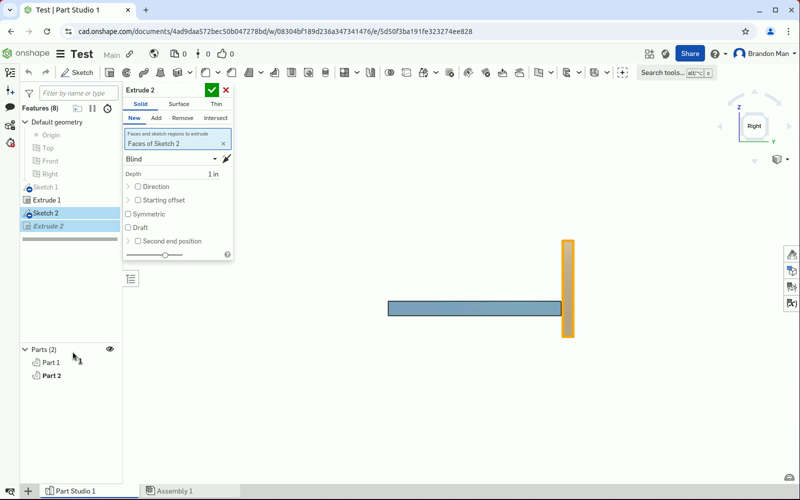
mouse_move(143, 106)
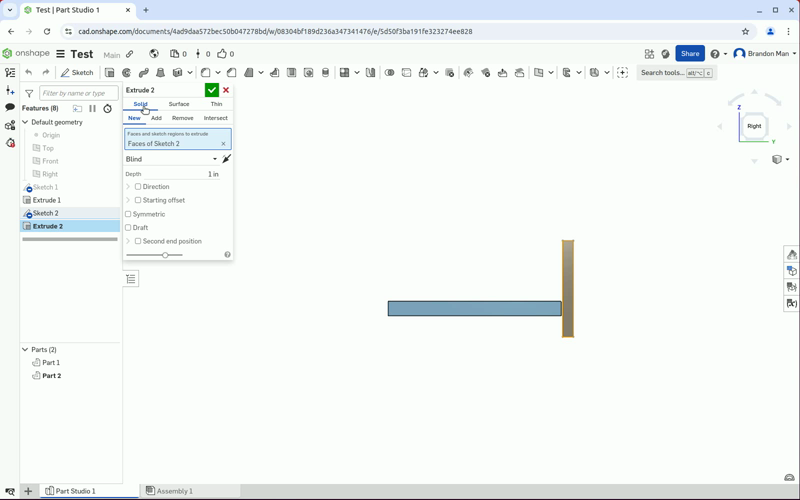
click(143, 106)
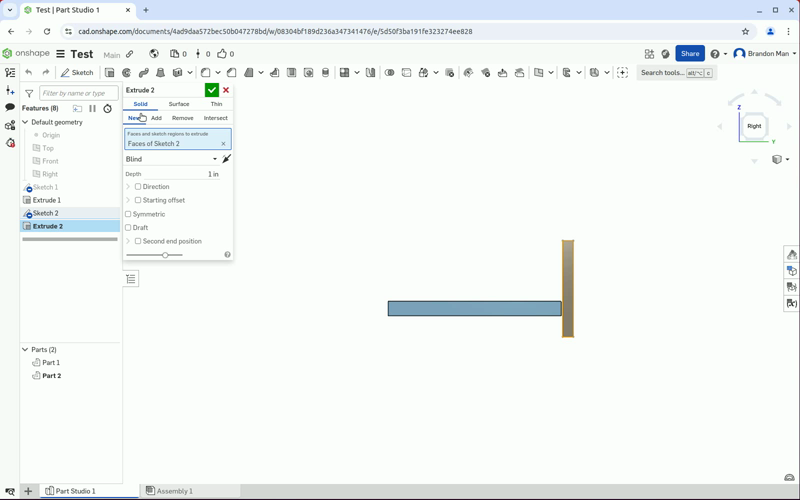
mouse_move(137, 120)
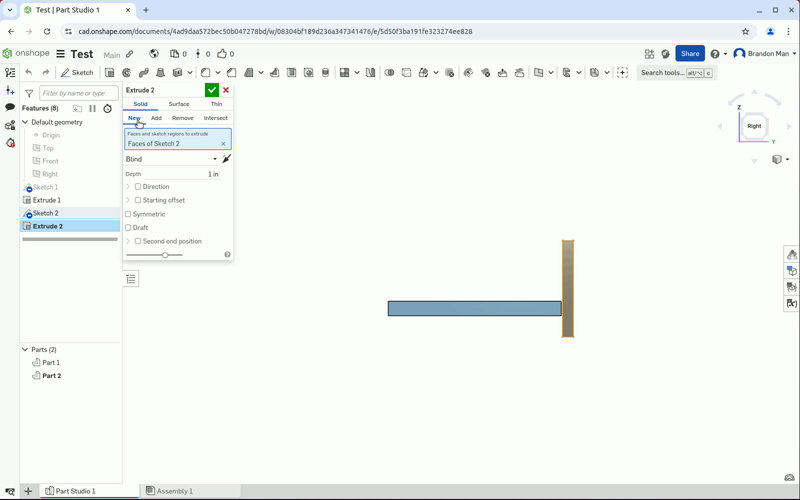
click(137, 120)
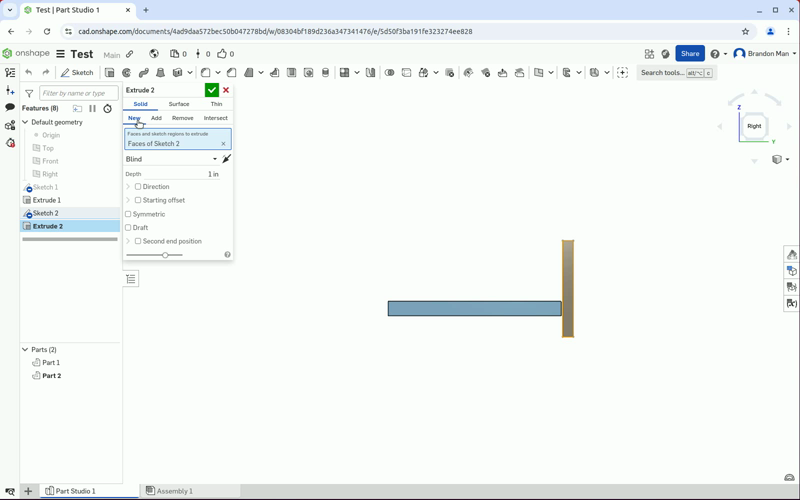
key(tab, 4)
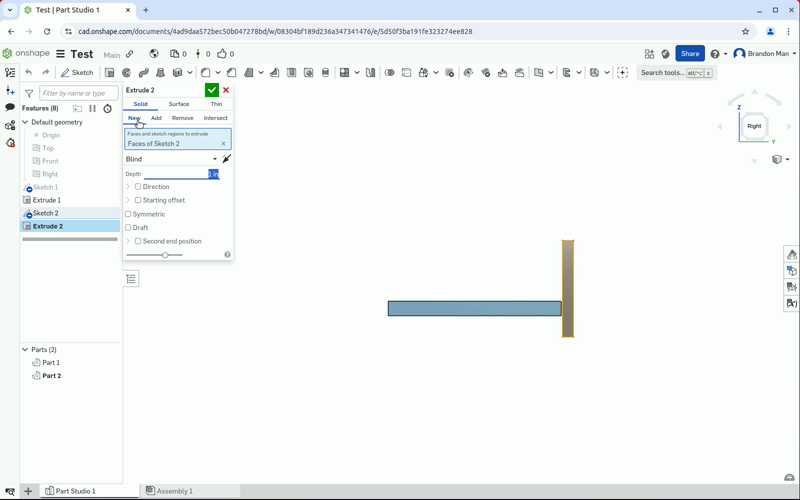
text(4.574)
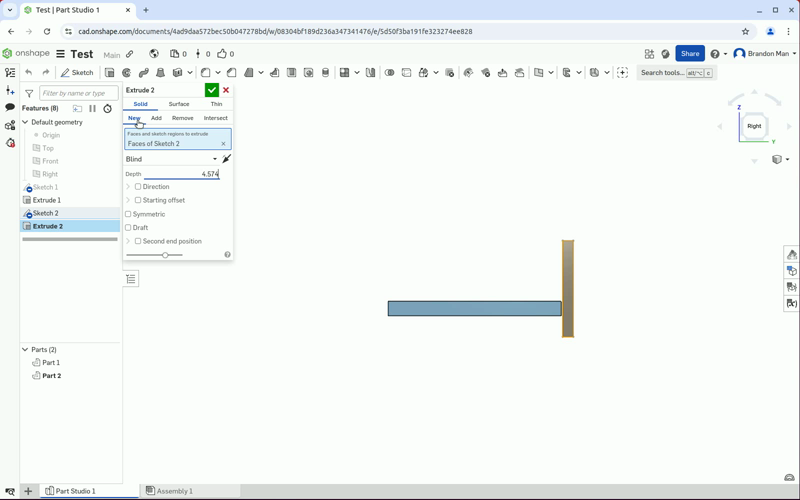
key(enter)
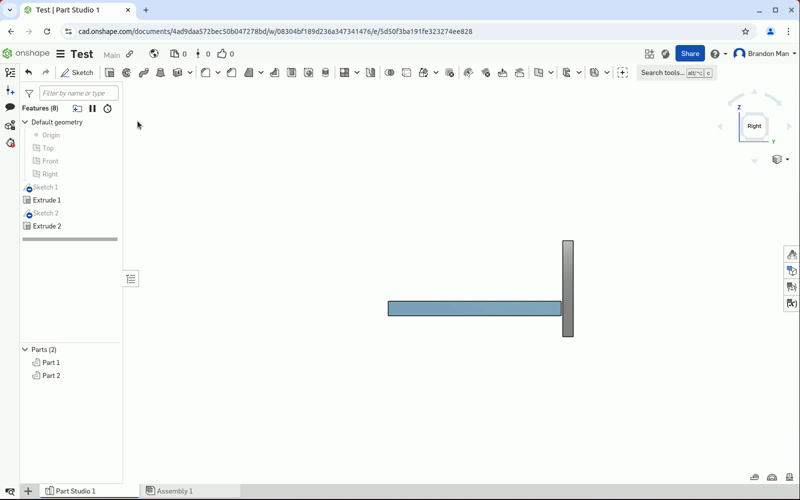
key(shift+h)
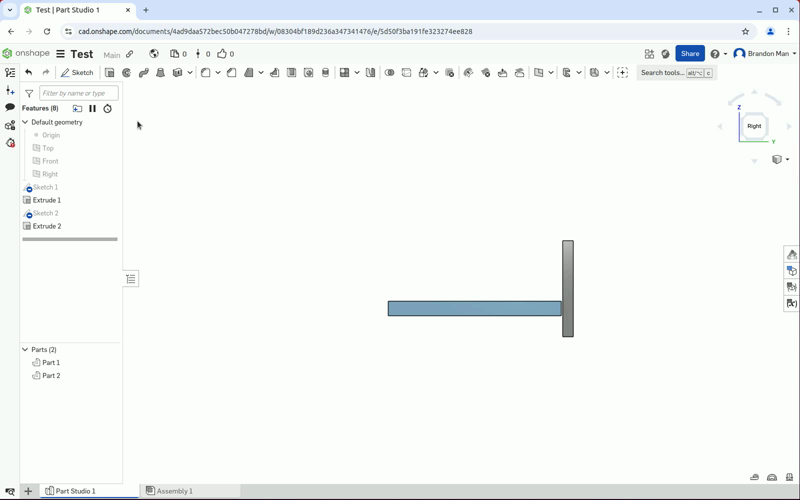
key(shift+h)
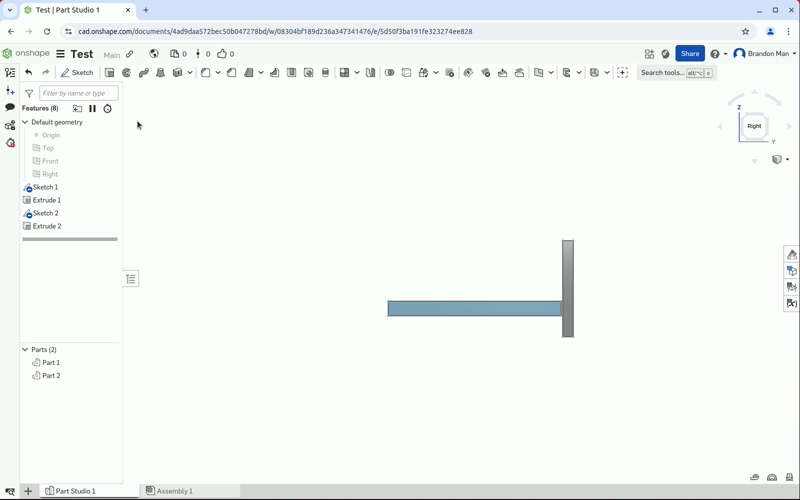
key(shift+7)
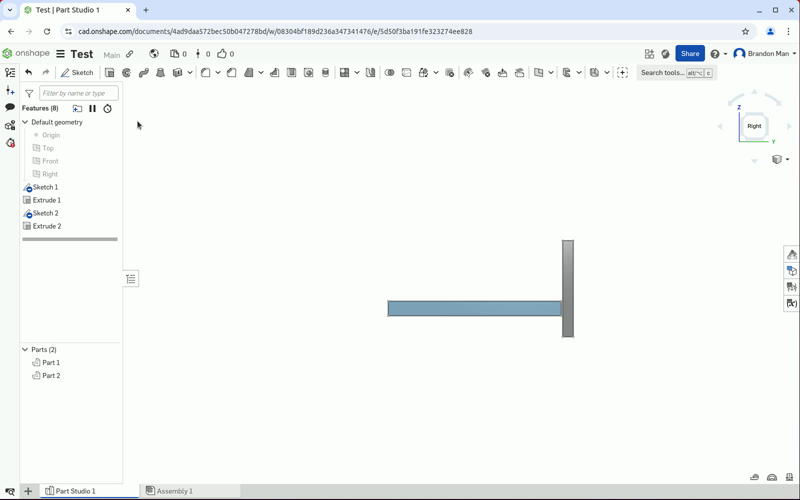
key(right, 2)
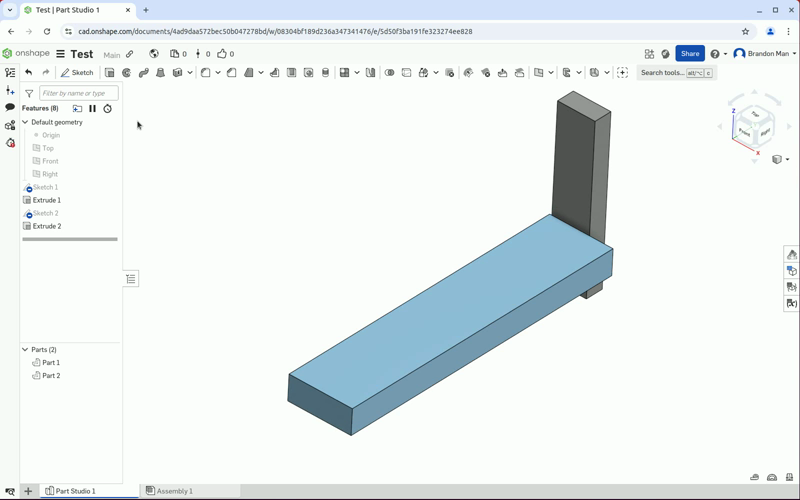
key(down, 2)
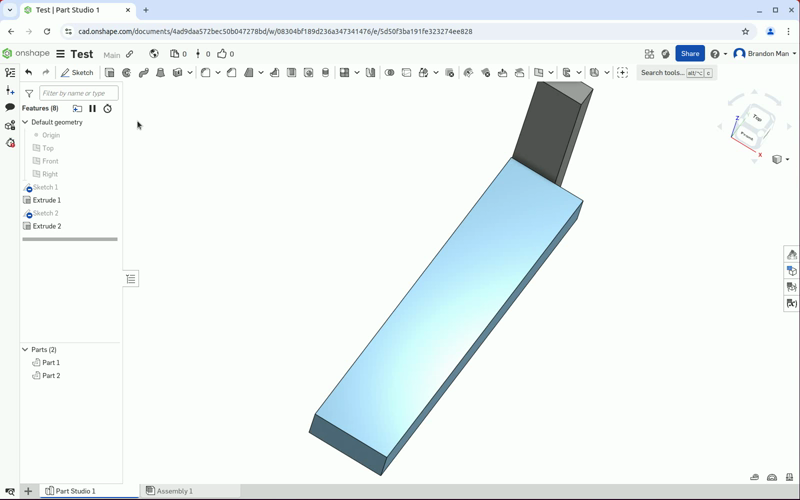
key(up, 2)
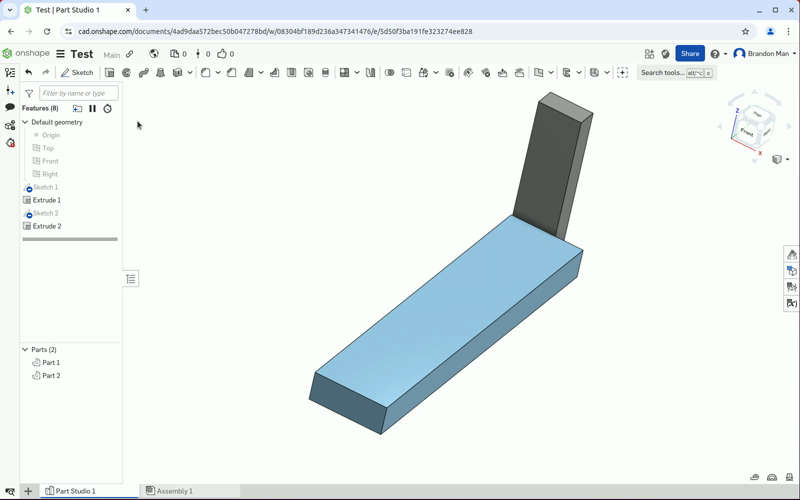
key(left, 2)
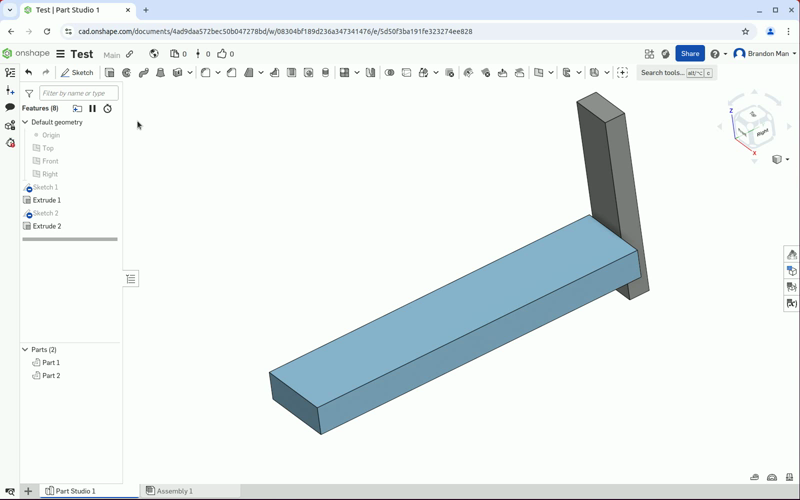
mouse_move(73, 189)
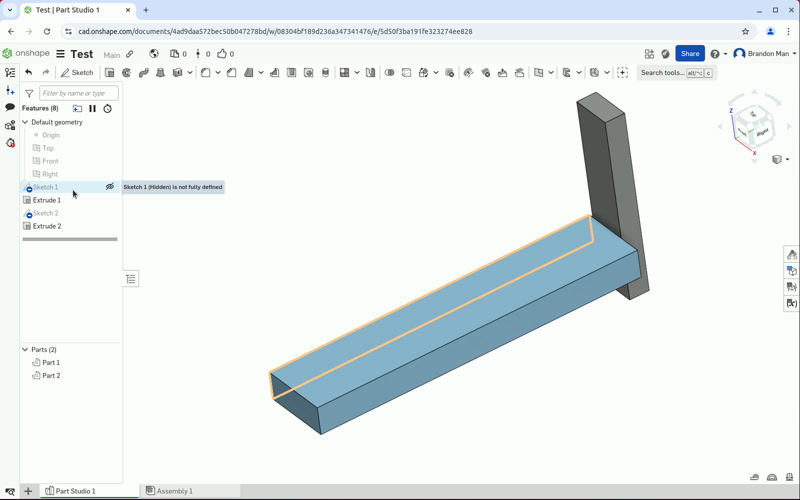
click(73, 189)